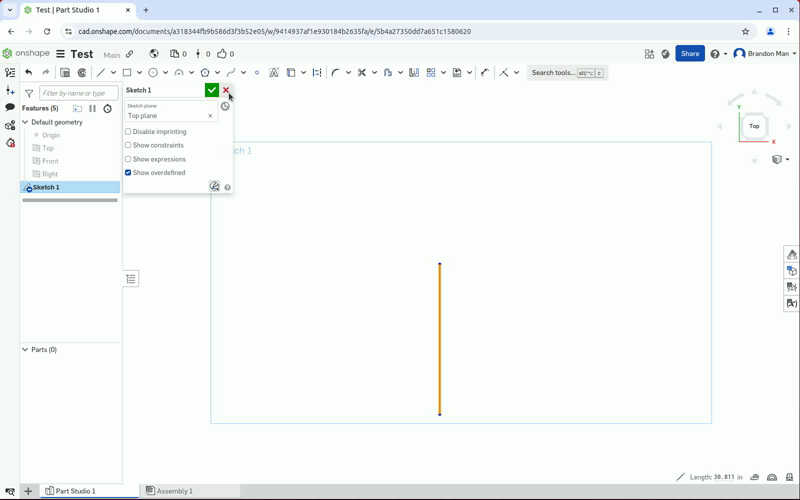
key(shift+h)
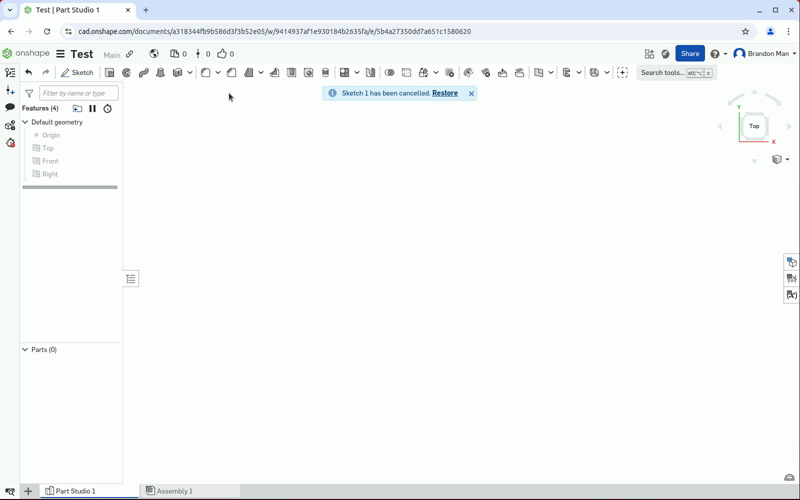
mouse_move(73, 352)
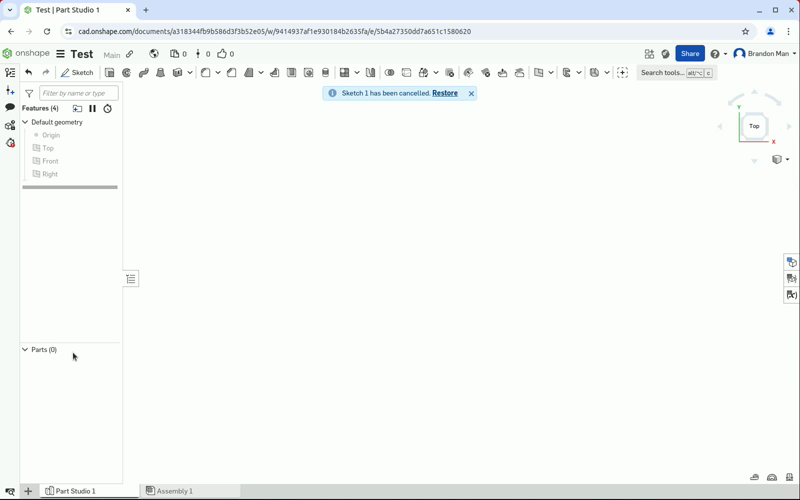
key(y)
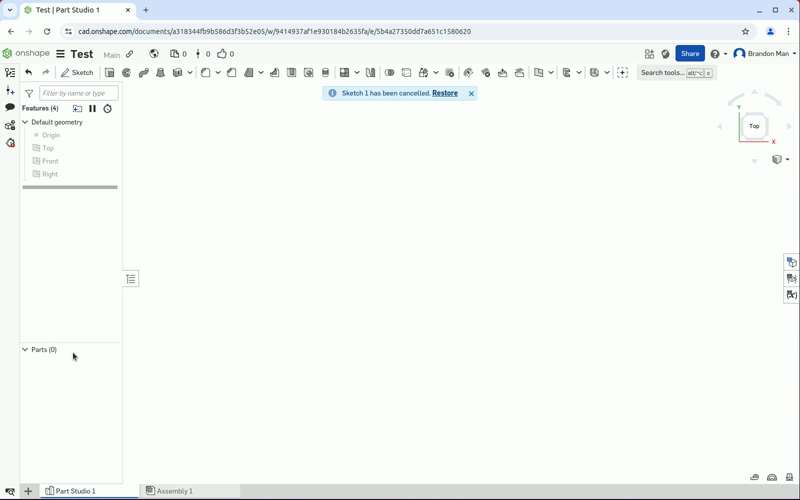
key(shift+p)
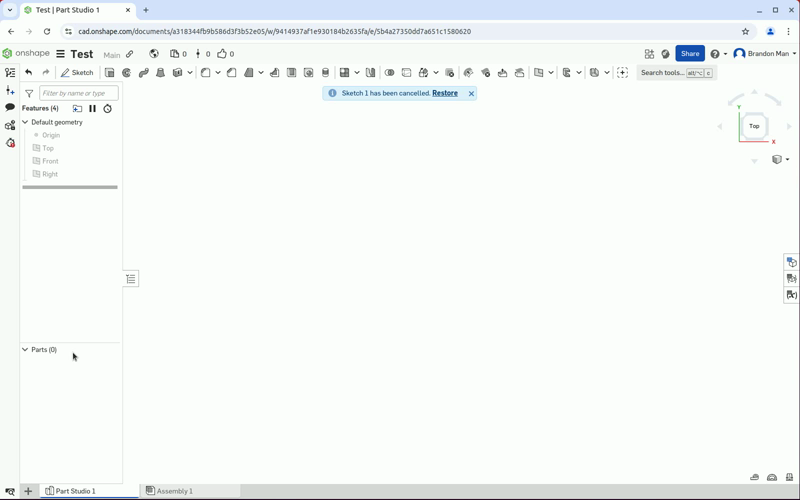
key(space)
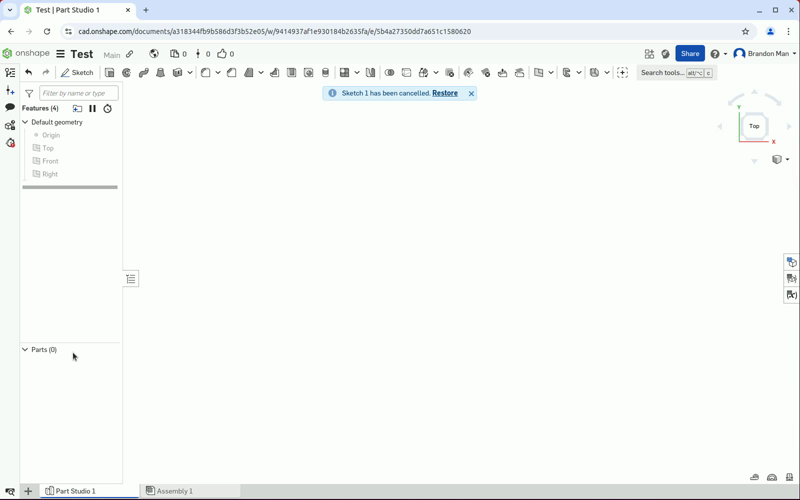
key_down(shift)
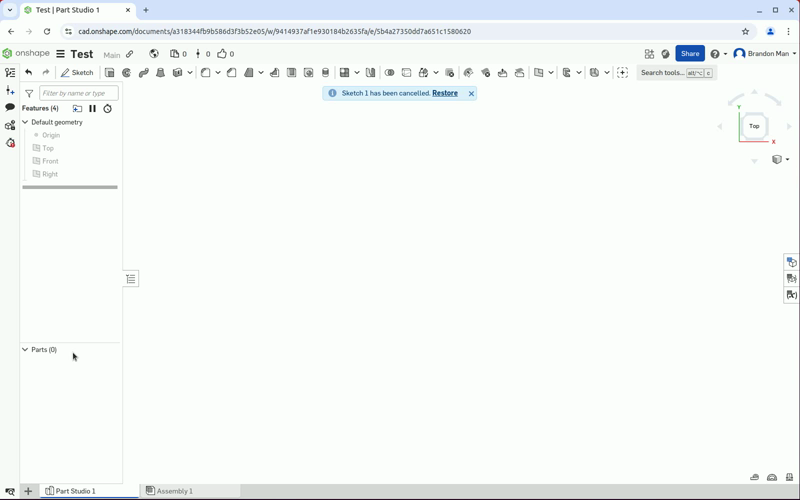
key(up)
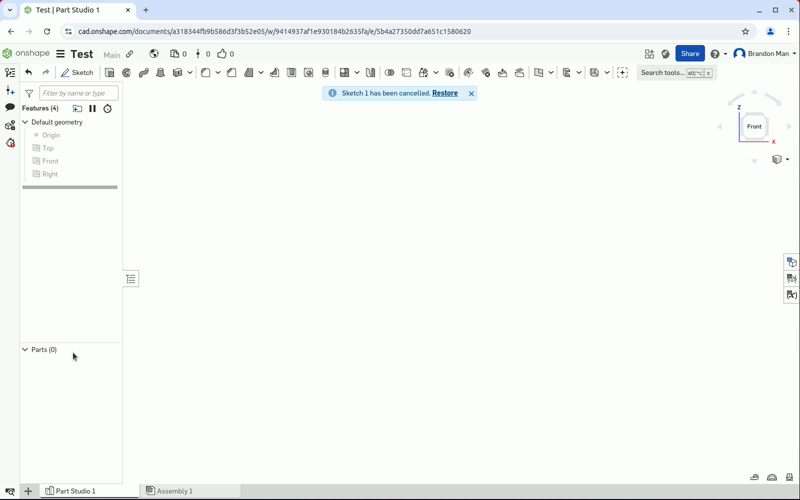
key_up(shift)
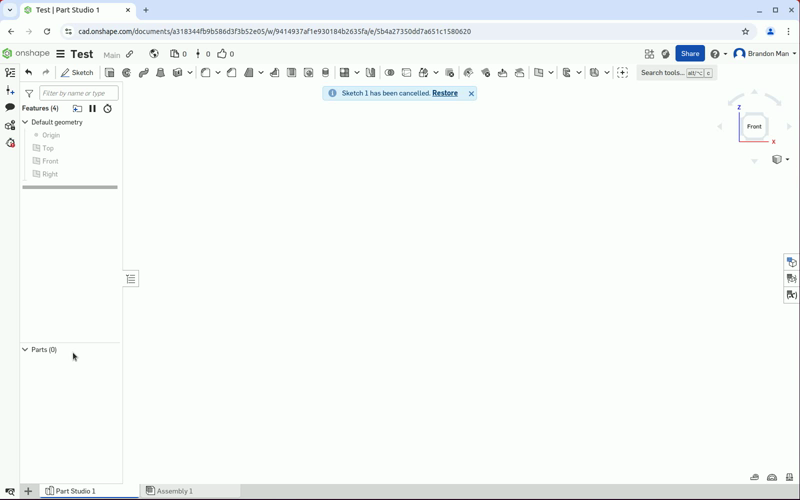
mouse_move(73, 352)
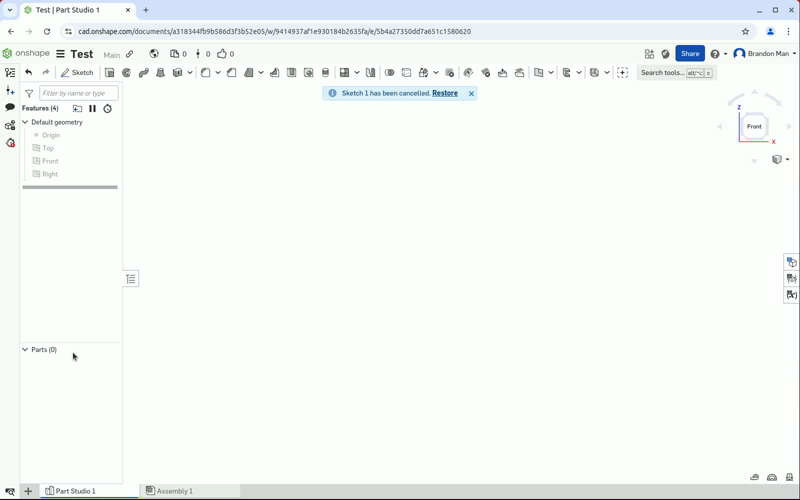
key(shift+y)
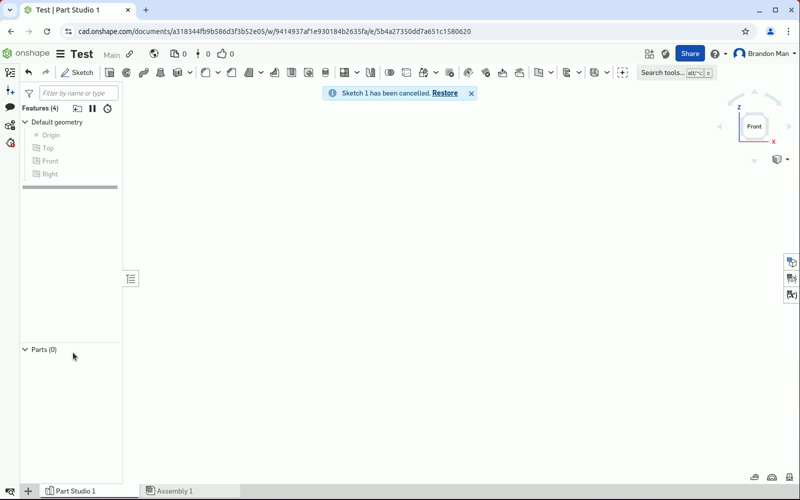
key(shift+s)
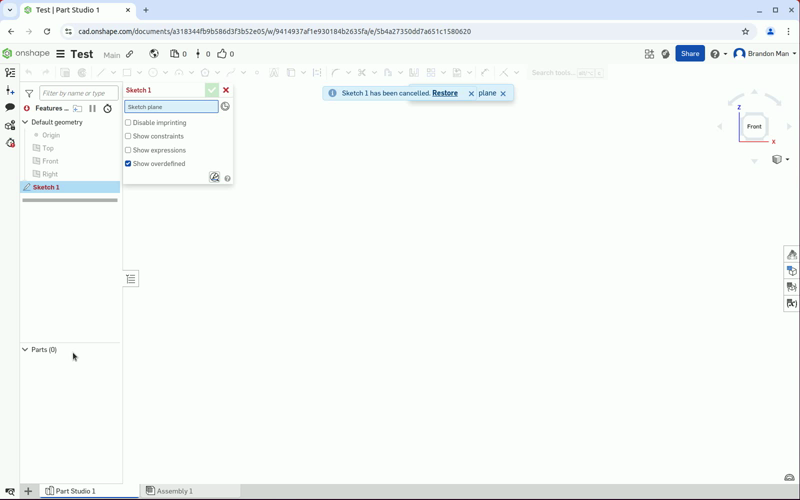
mouse_move(73, 163)
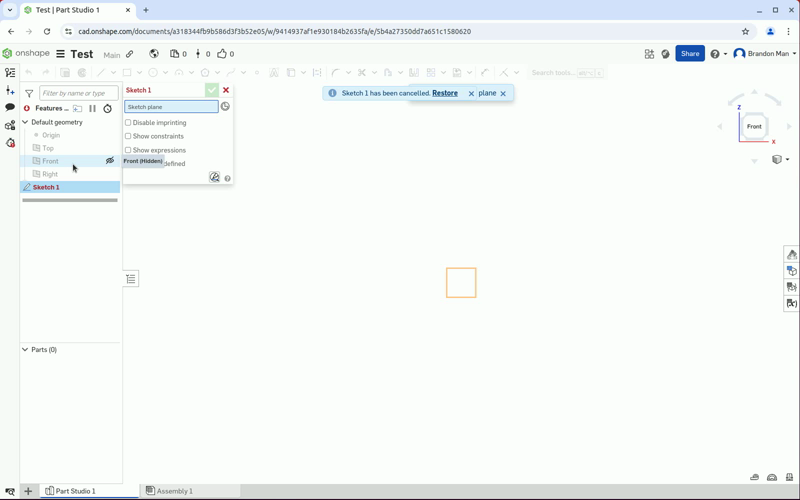
click(73, 163)
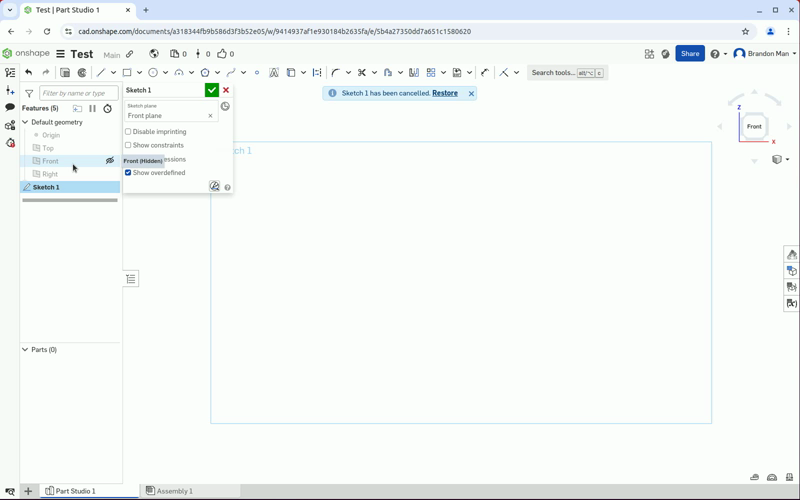
mouse_move(73, 352)
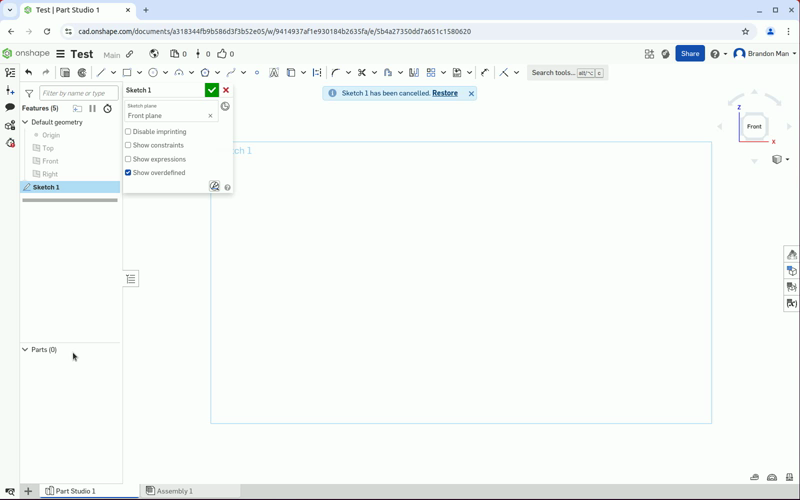
key(y)
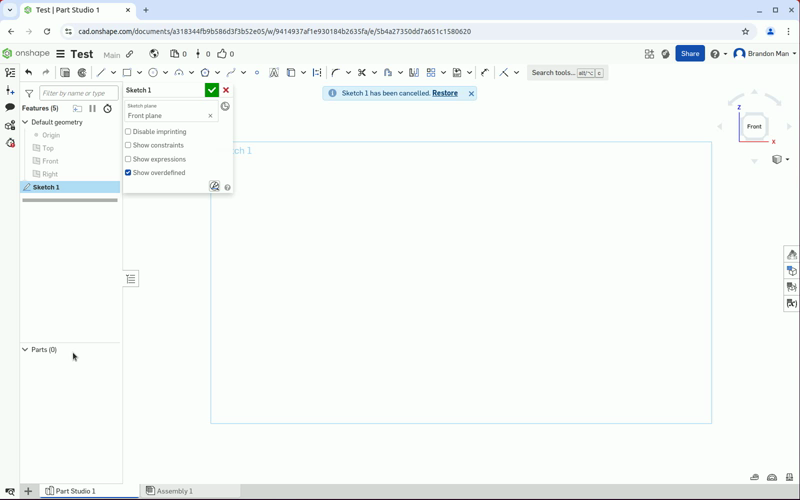
key(l)
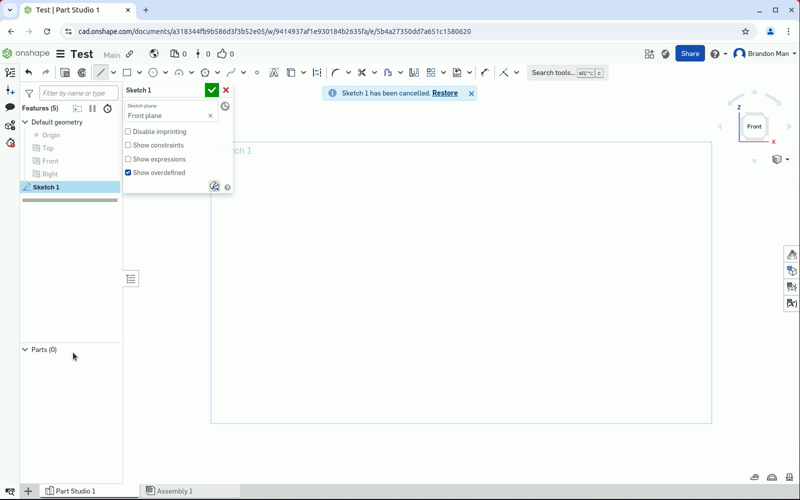
key_down(shift)
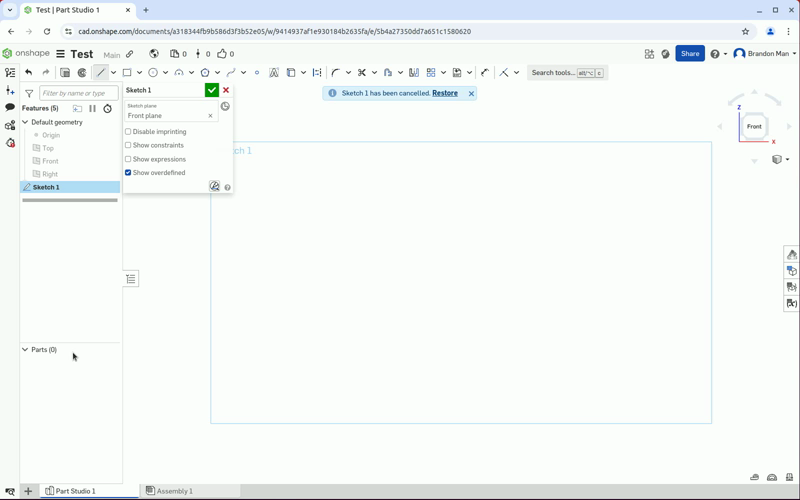
mouse_move(348, 355)
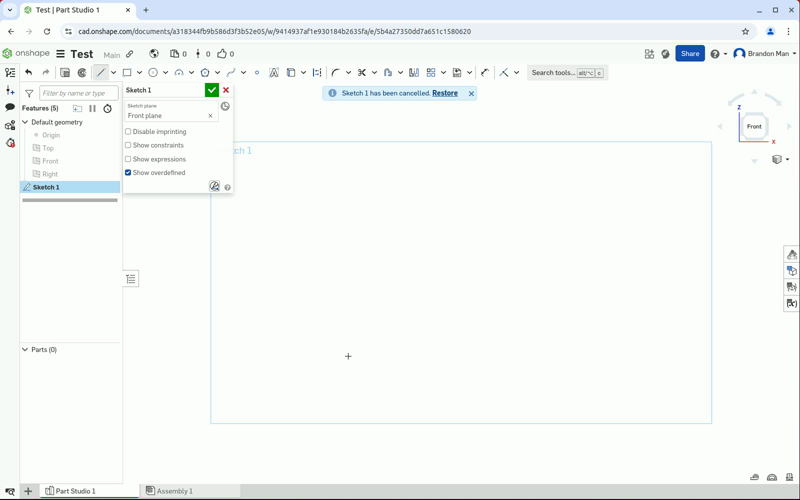
click(348, 355)
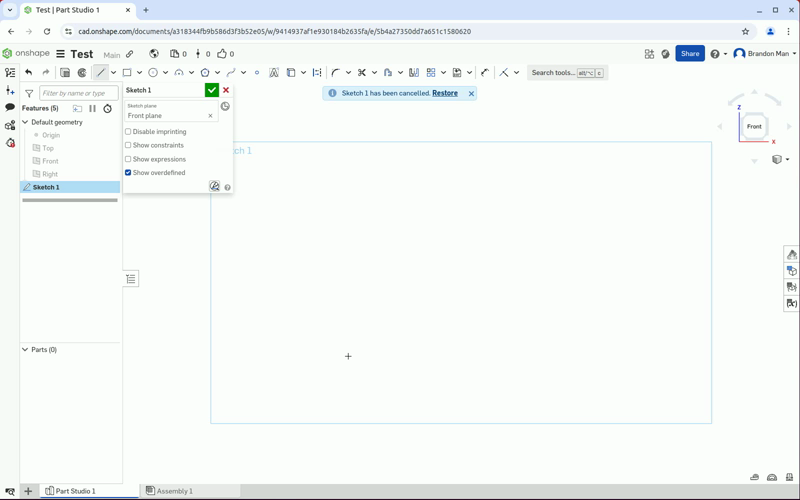
key_up(shift)
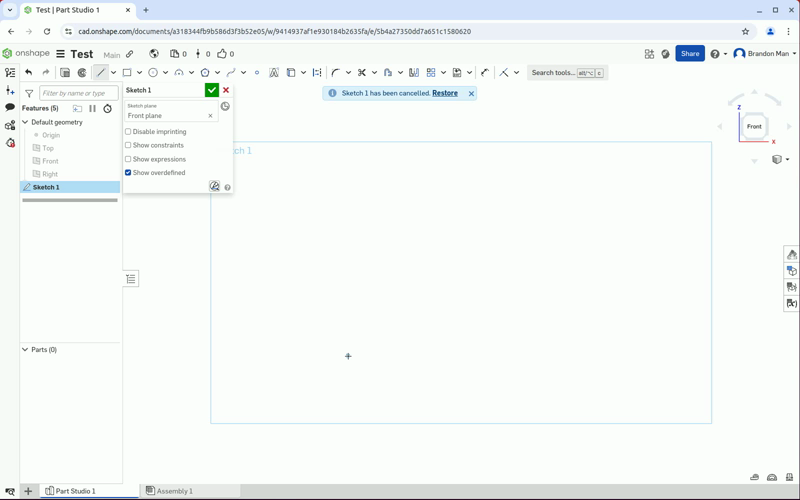
key_down(shift)
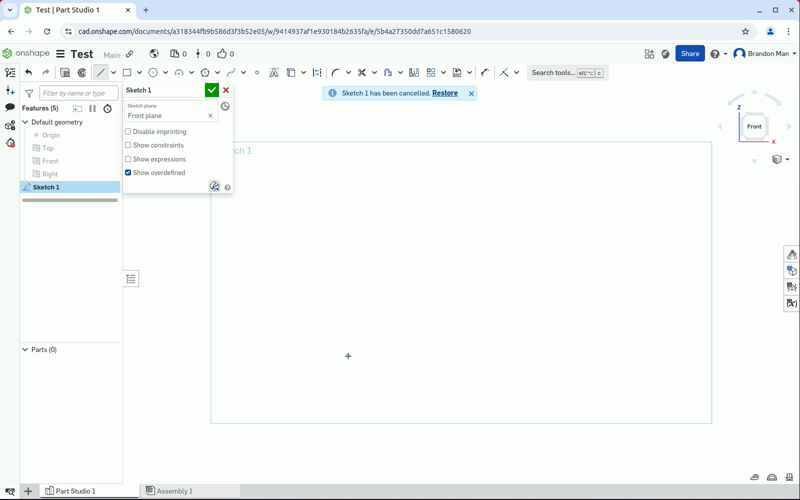
mouse_move(572, 355)
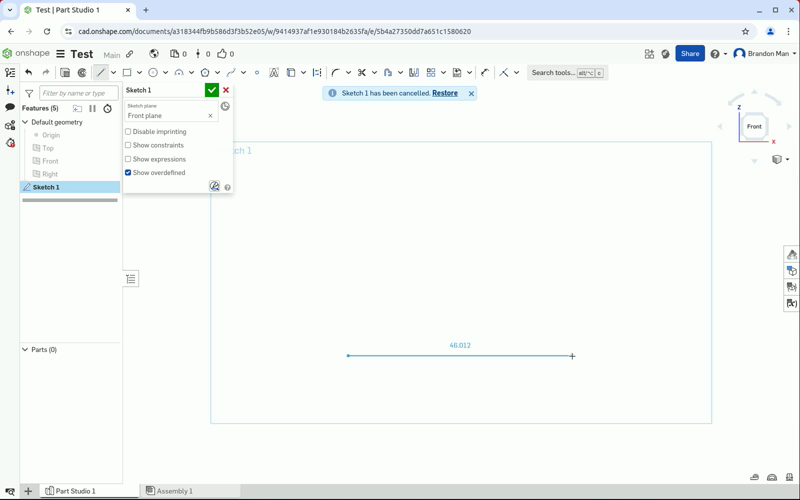
click(572, 355)
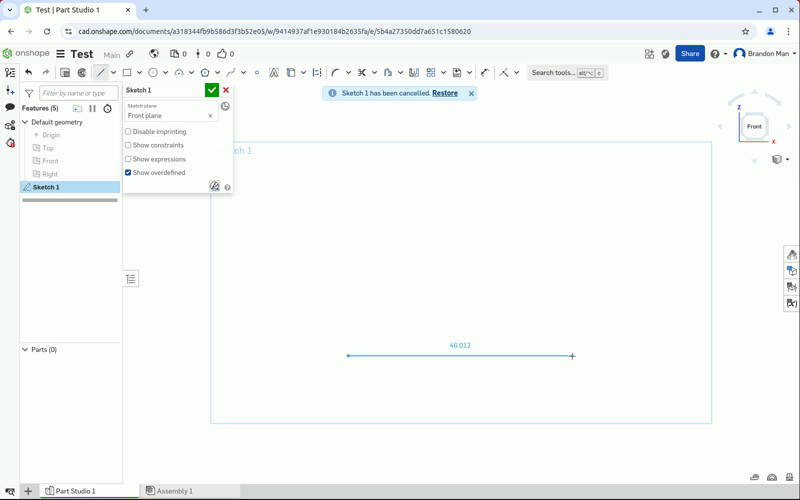
key_up(shift)
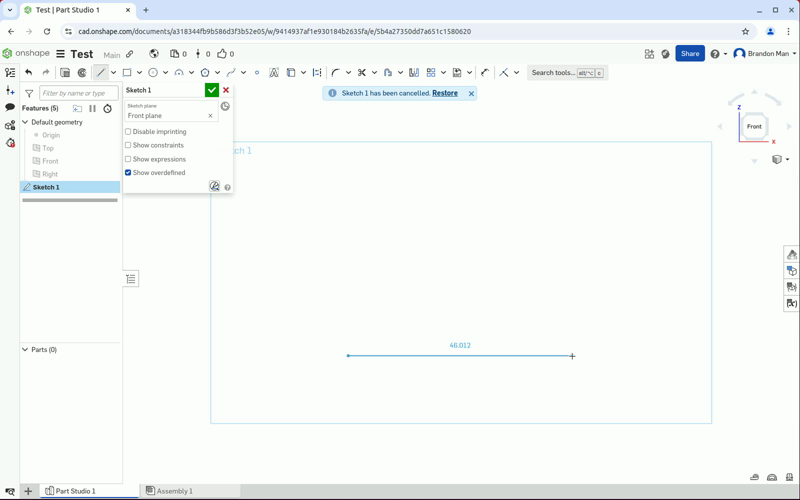
key_down(shift)
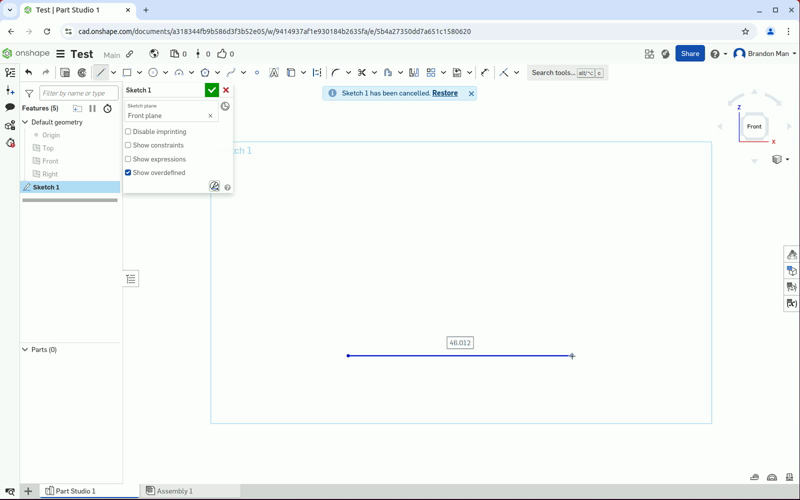
mouse_move(572, 211)
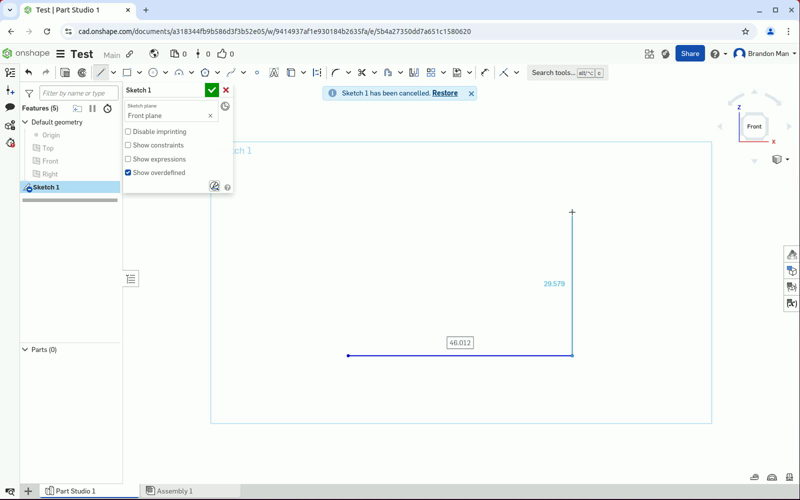
click(572, 211)
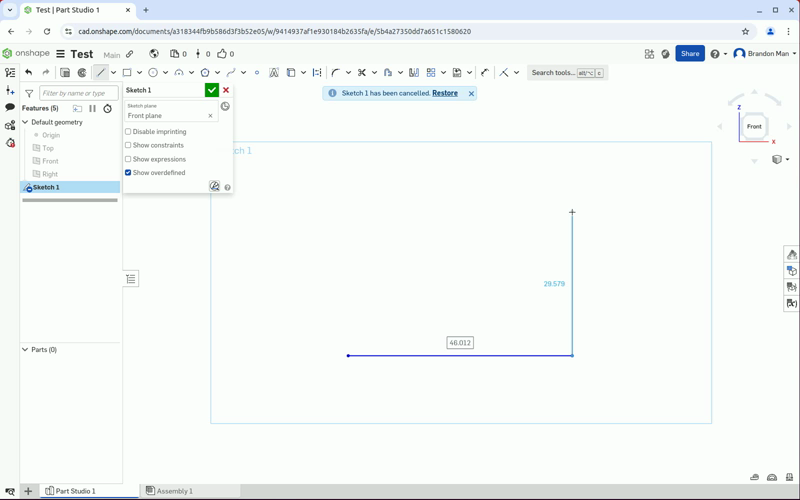
key_up(shift)
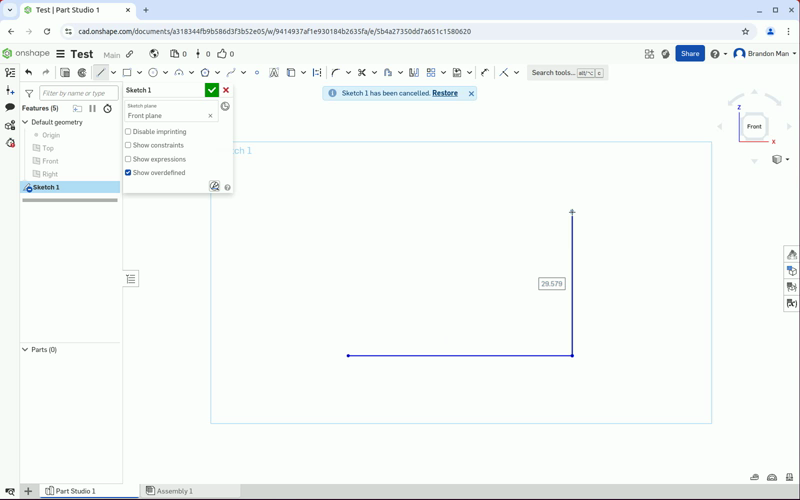
key_down(shift)
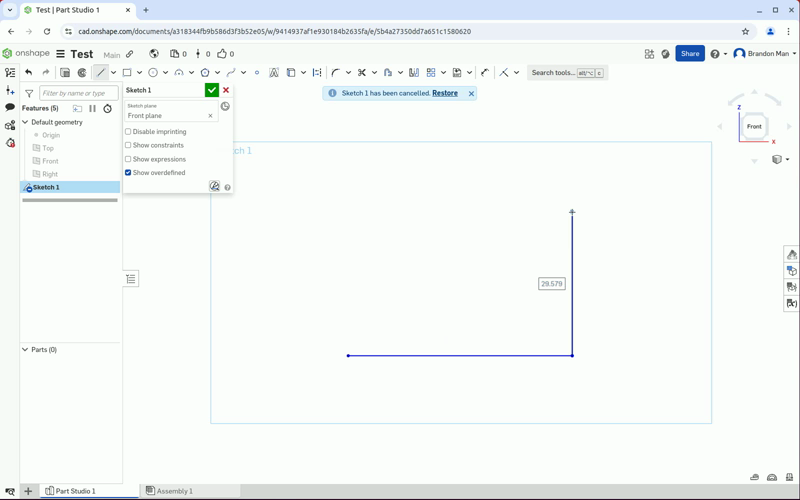
mouse_move(348, 211)
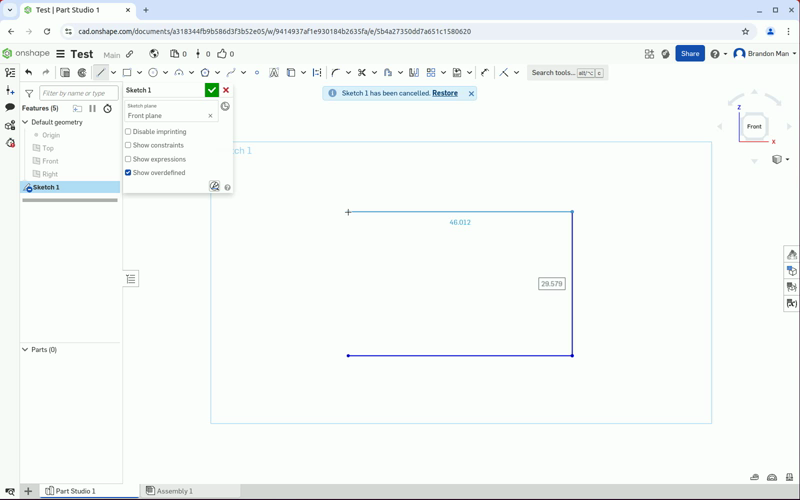
click(348, 211)
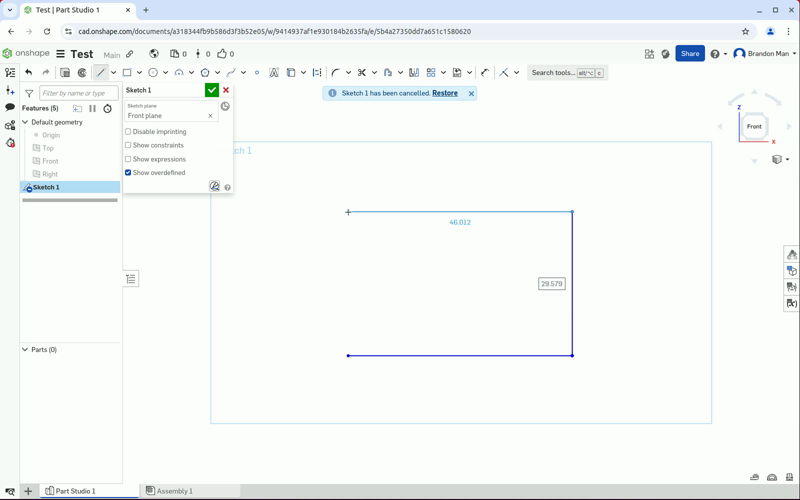
key_up(shift)
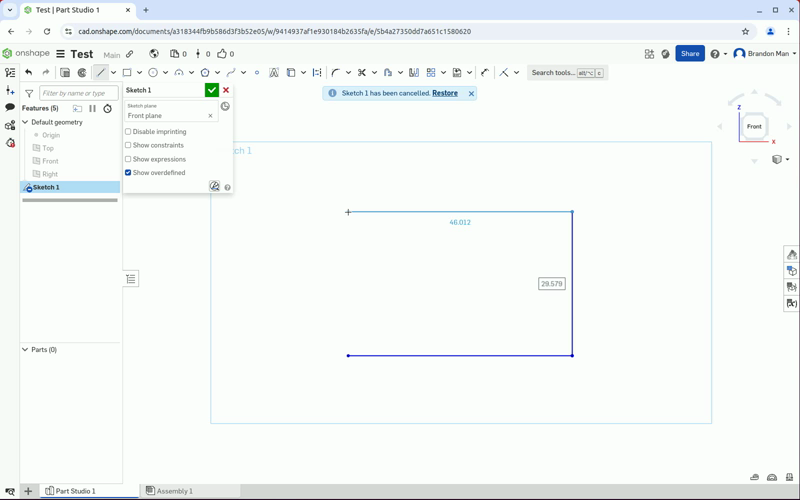
key_down(shift)
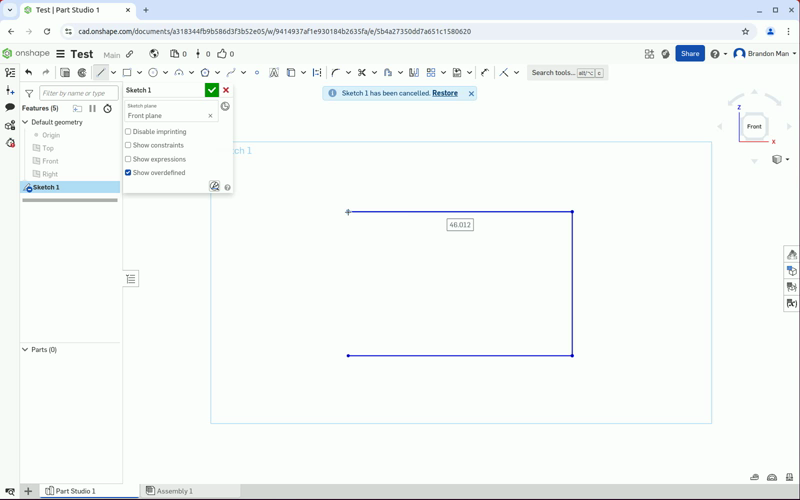
mouse_move(348, 355)
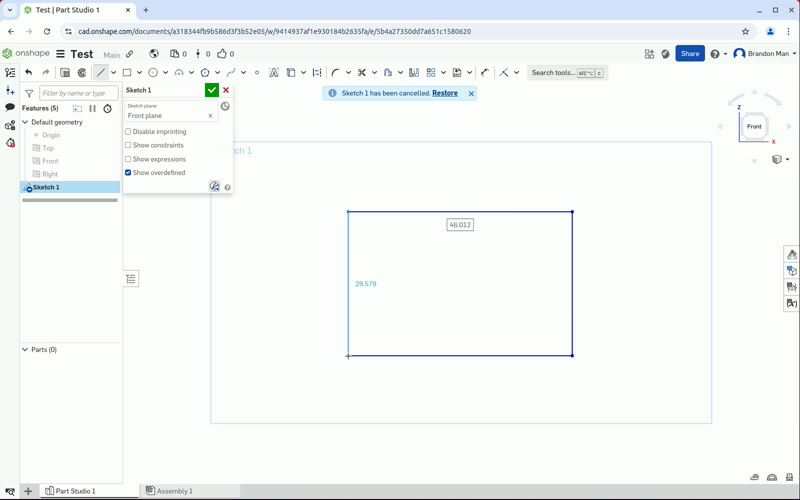
key_up(shift)
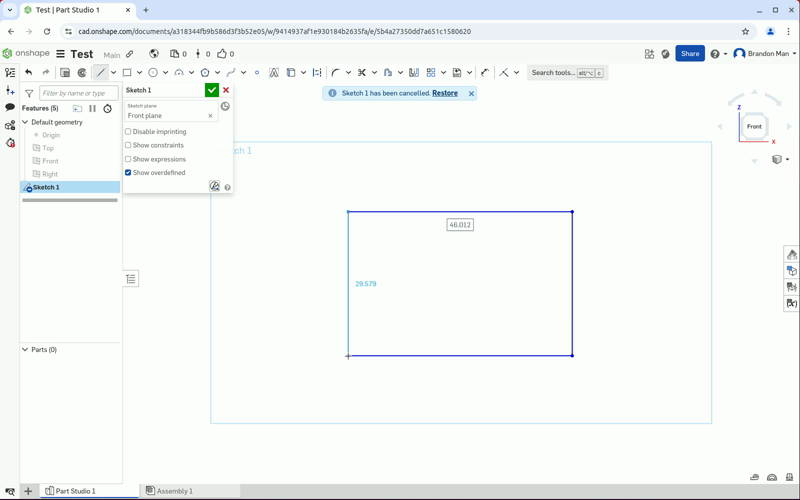
click(348, 355)
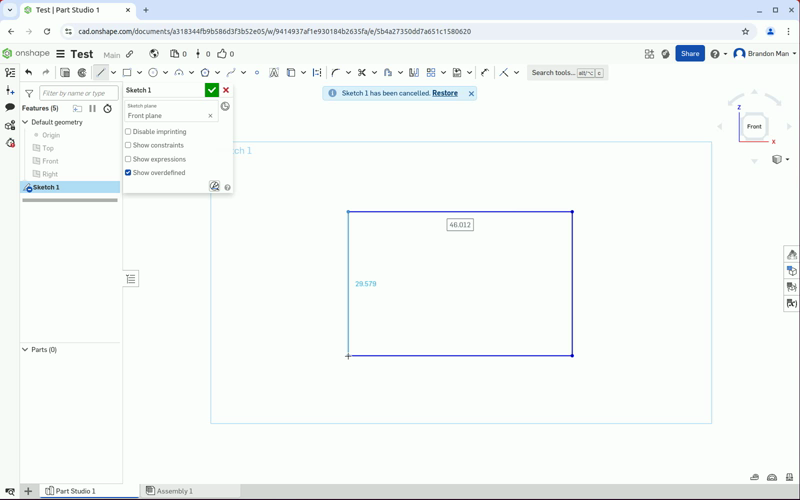
key(esc)
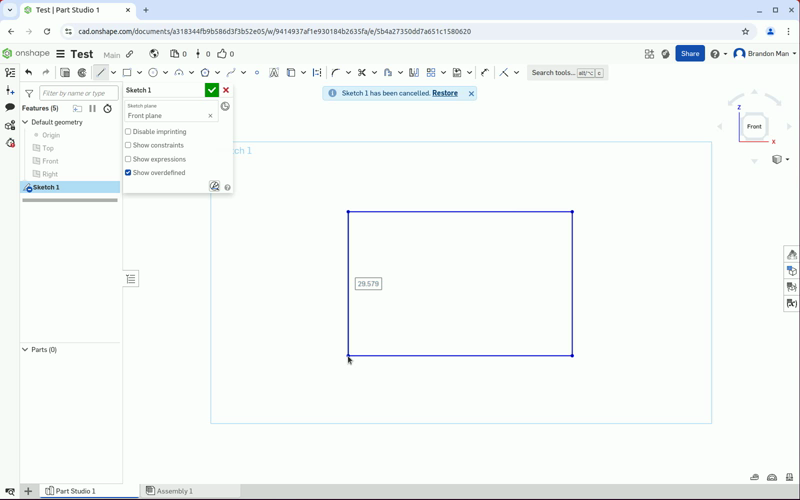
mouse_move(477, 284)
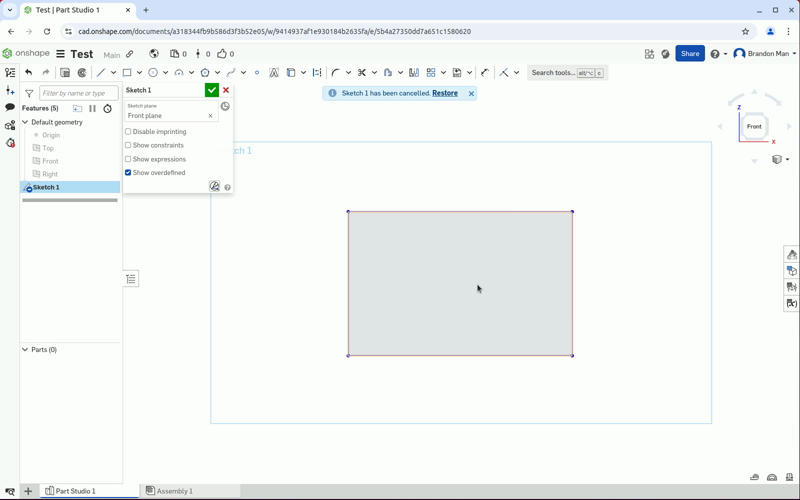
click(477, 284)
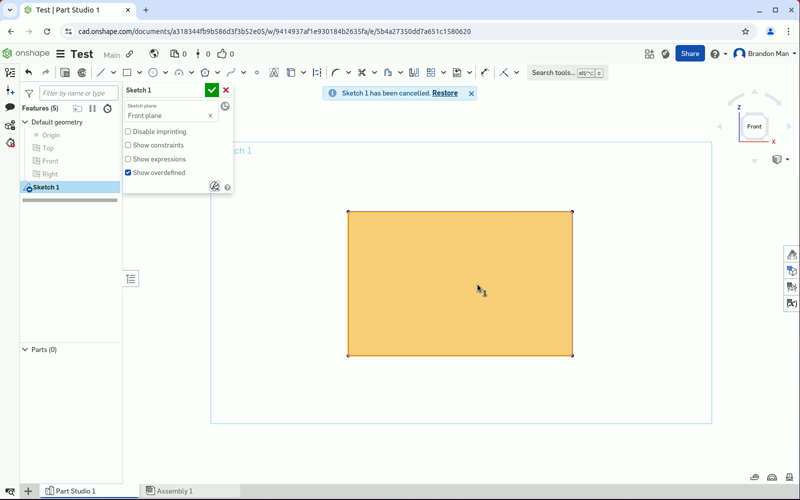
mouse_move(73, 352)
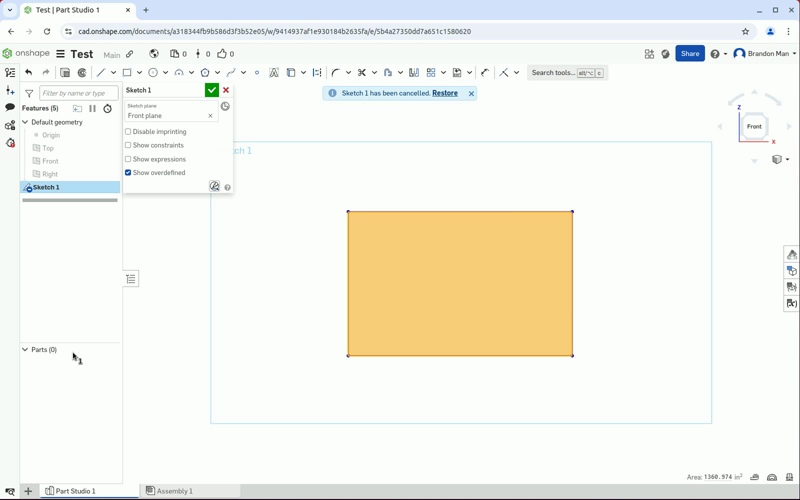
key(shift+y)
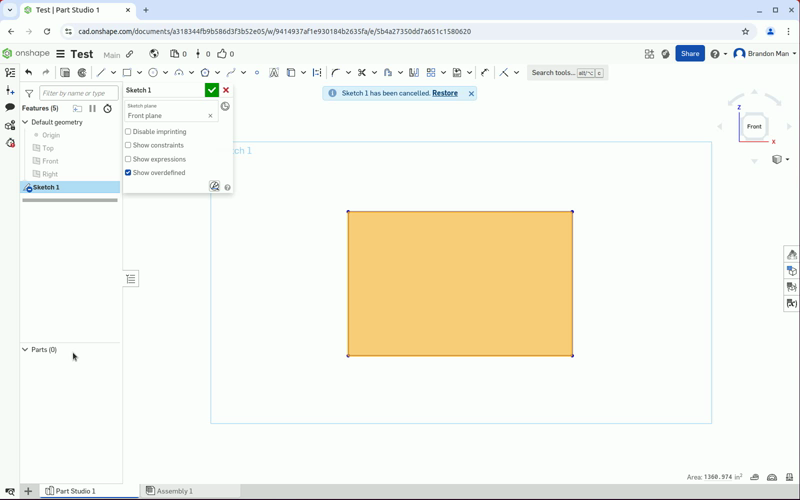
key(shift+e)
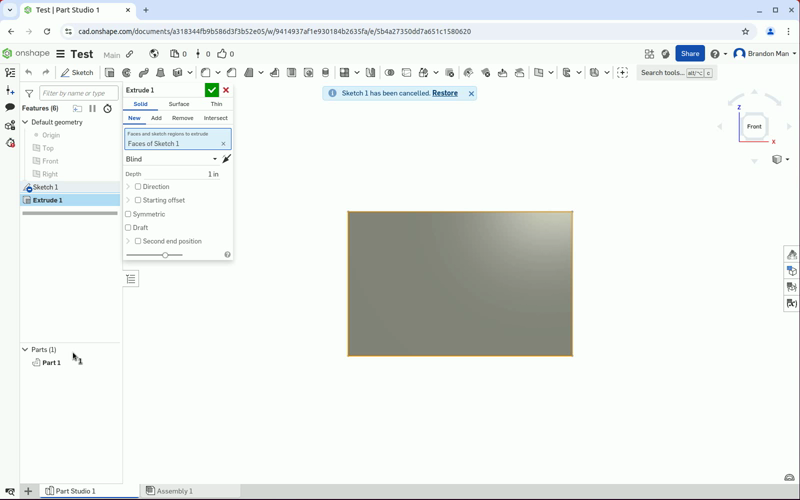
mouse_move(143, 106)
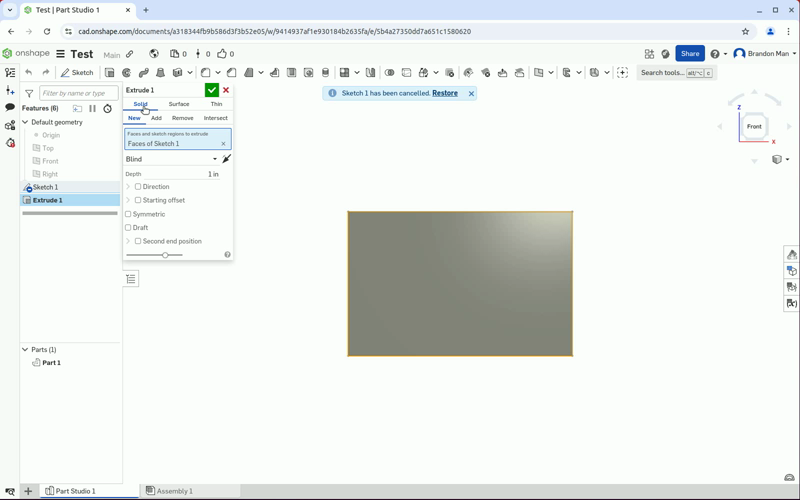
click(143, 106)
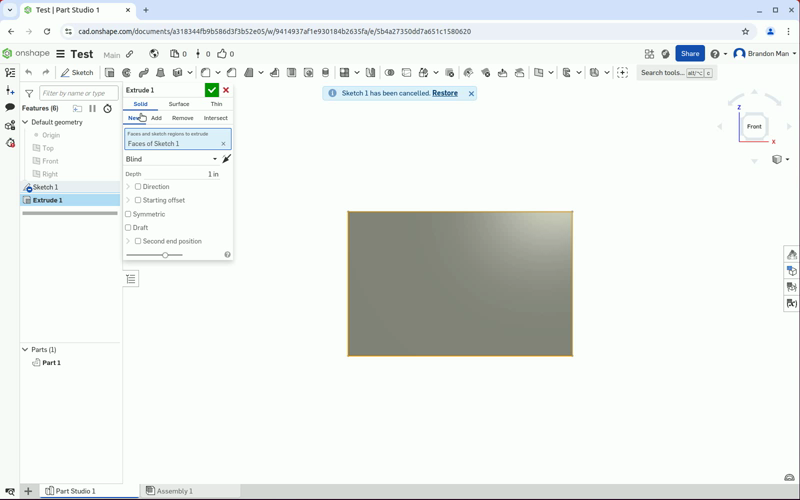
mouse_move(137, 120)
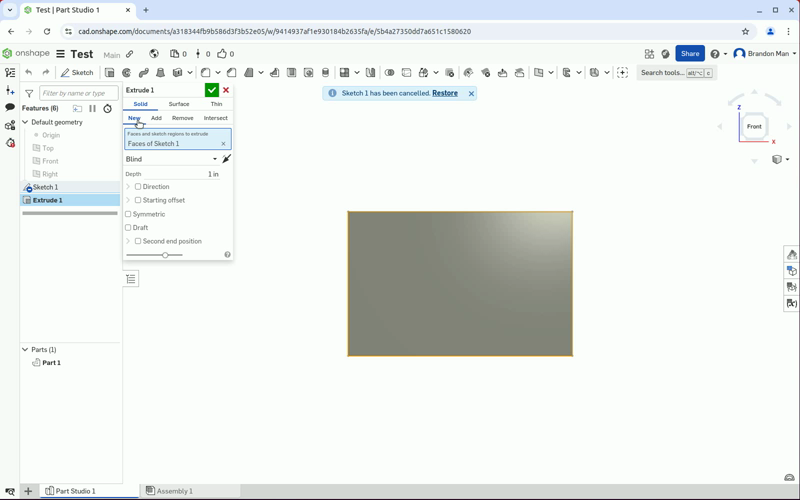
click(137, 120)
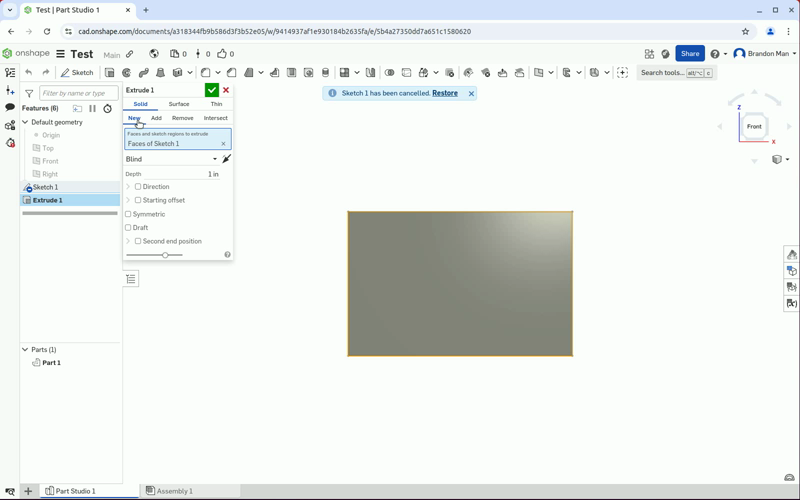
key(tab, 4)
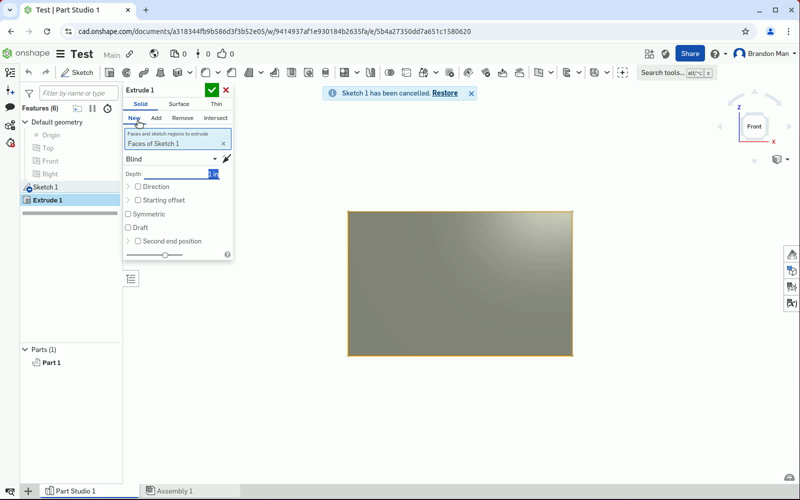
text(15.405)
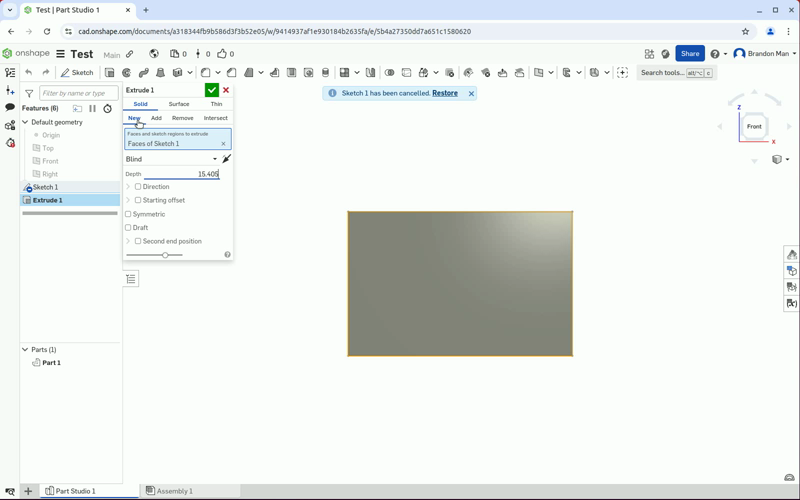
key(enter)
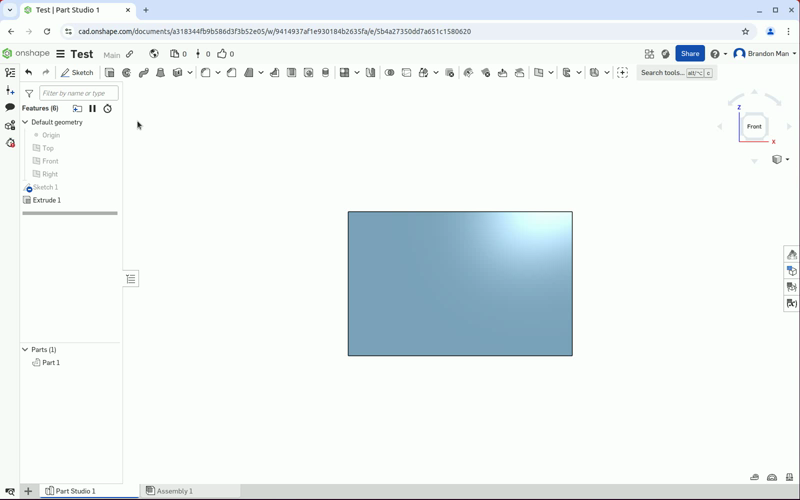
key(shift+h)
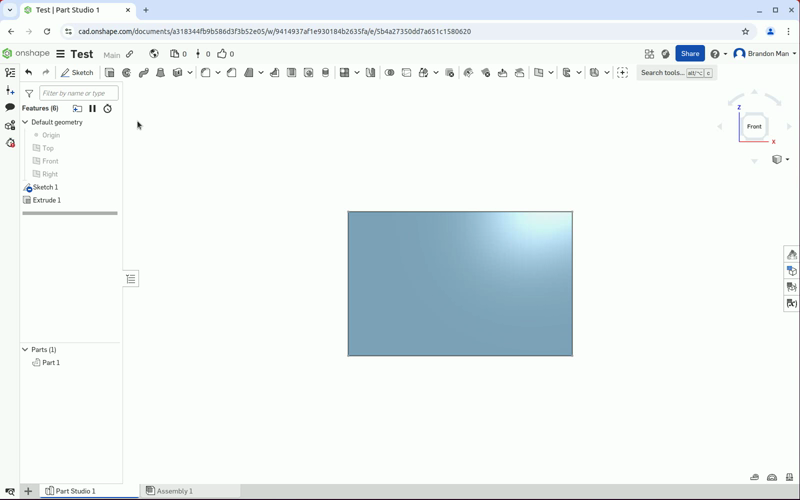
key(shift+h)
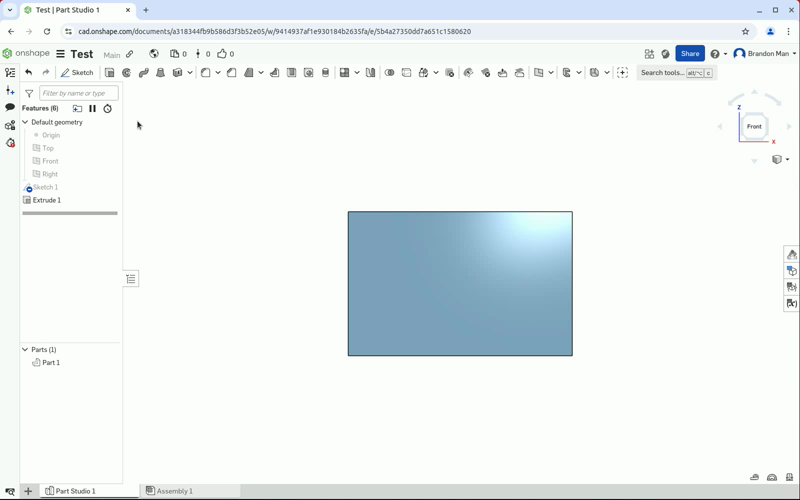
mouse_move(73, 189)
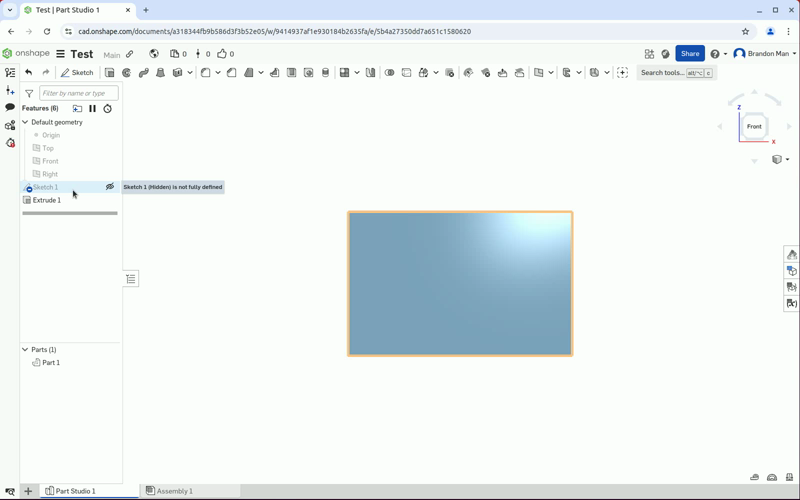
click(73, 189)
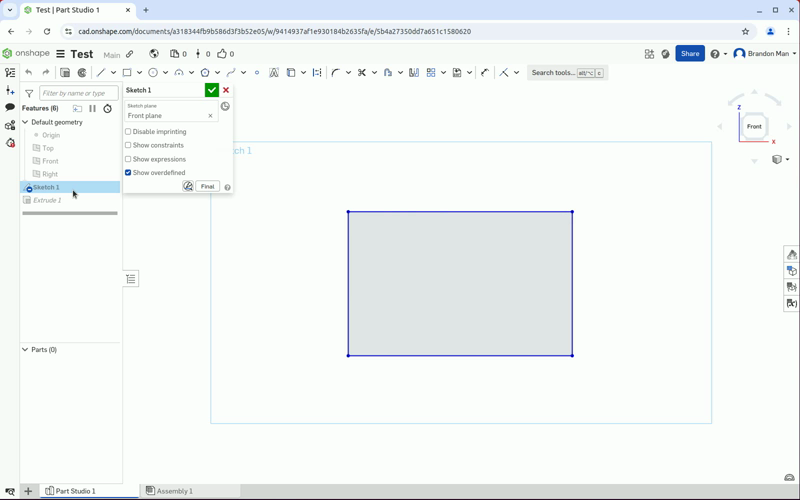
mouse_move(229, 92)
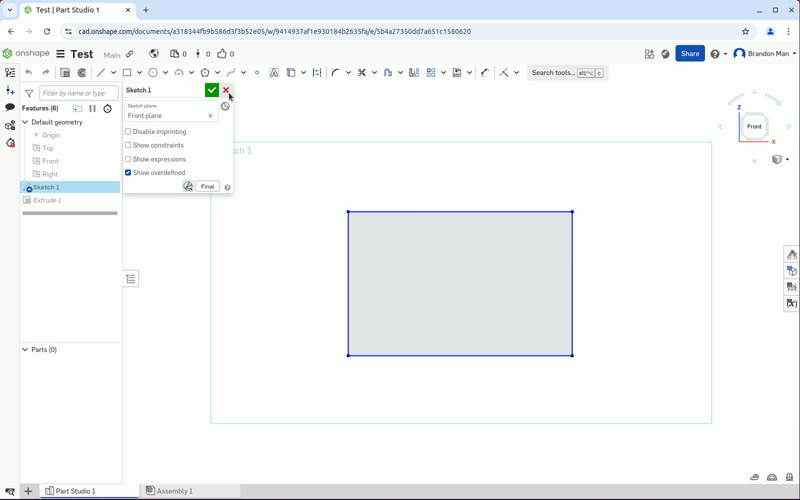
click(229, 92)
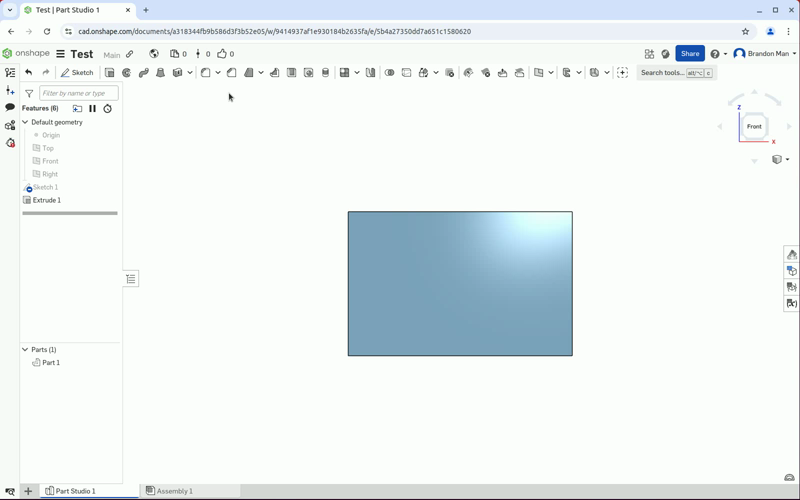
mouse_move(541, 75)
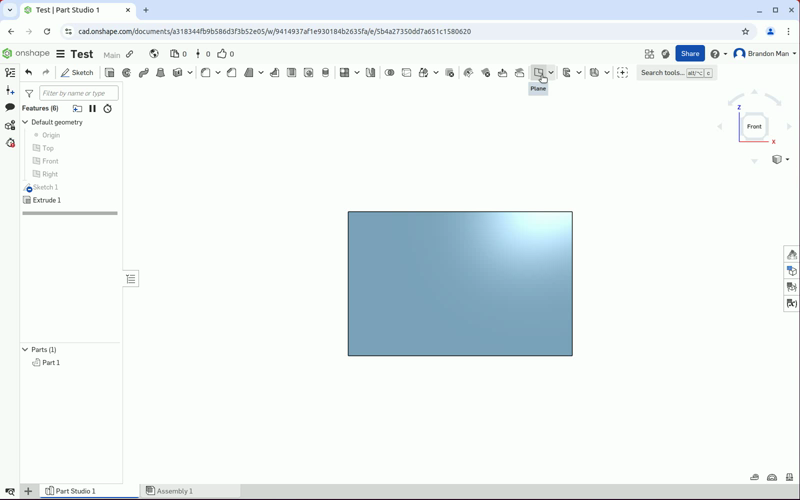
click(541, 75)
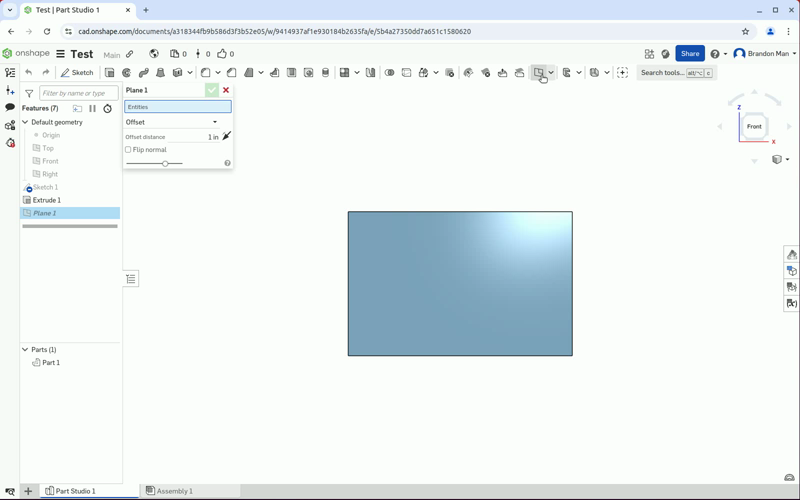
mouse_move(73, 163)
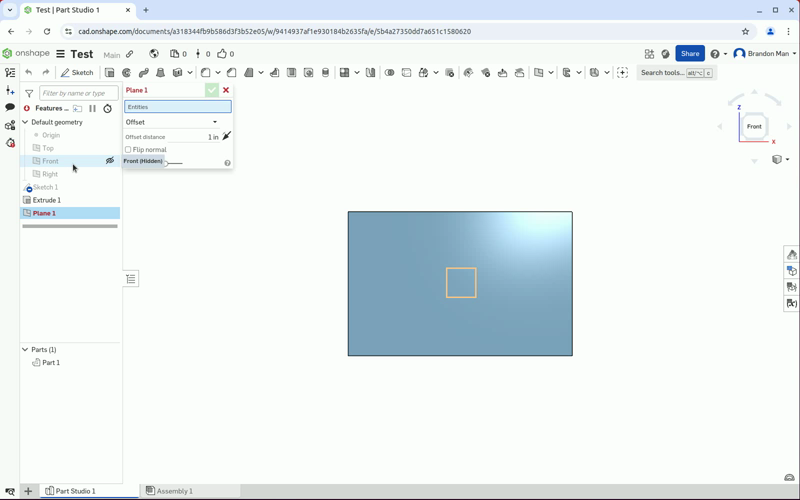
click(73, 163)
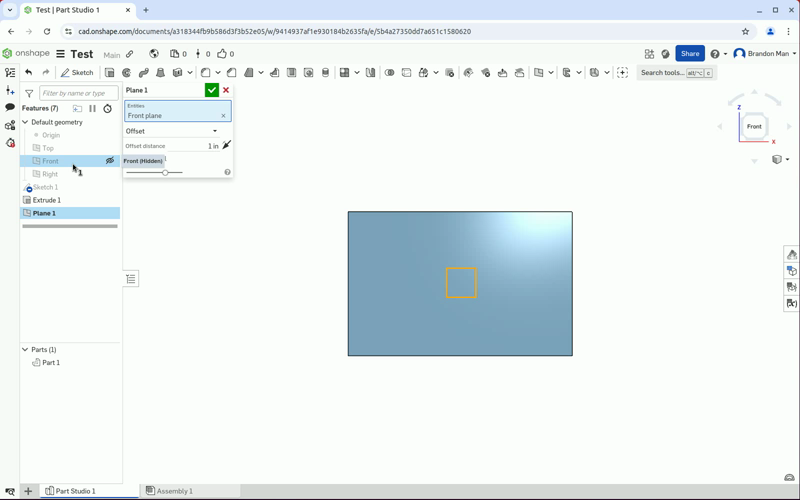
key(tab, 2)
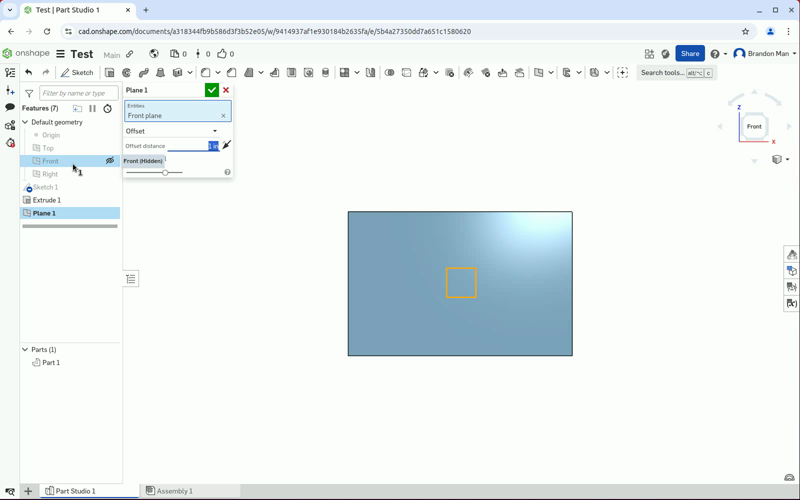
text(15.405)
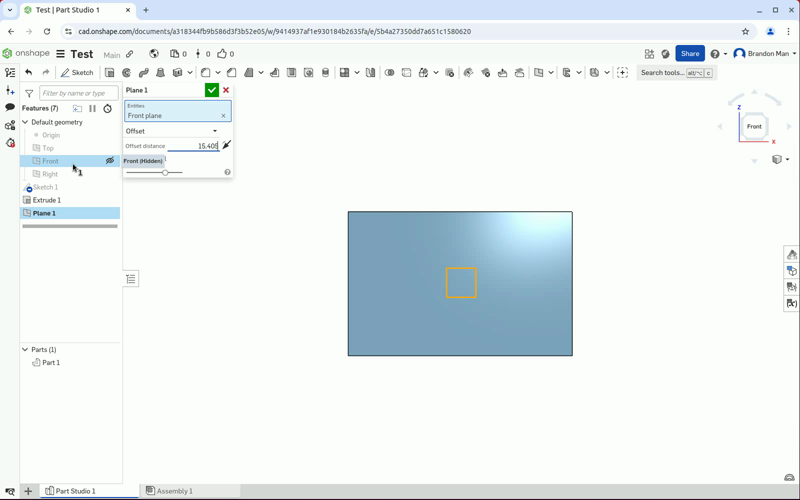
key(enter, 2)
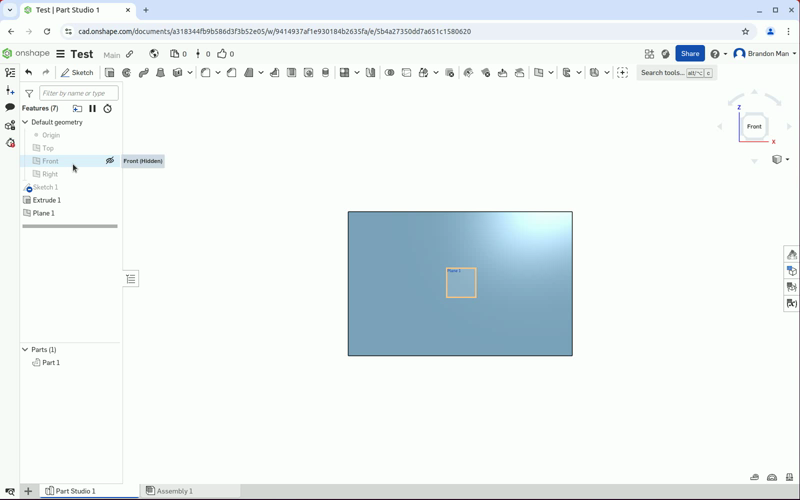
key(shift+s)
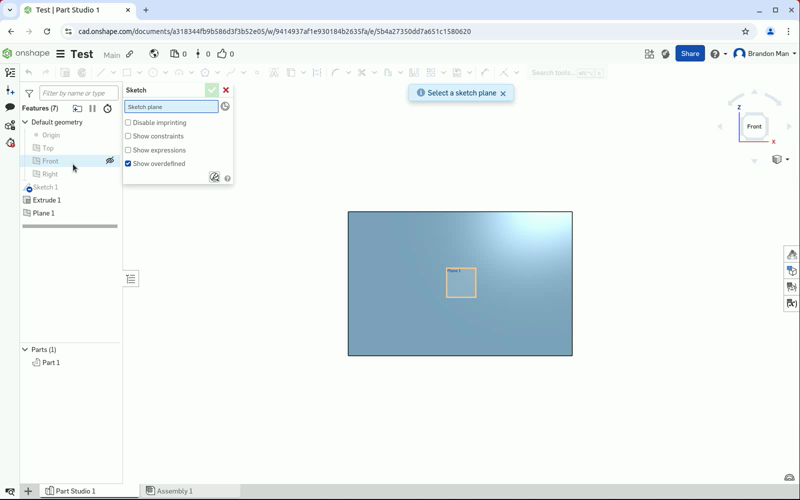
mouse_move(73, 215)
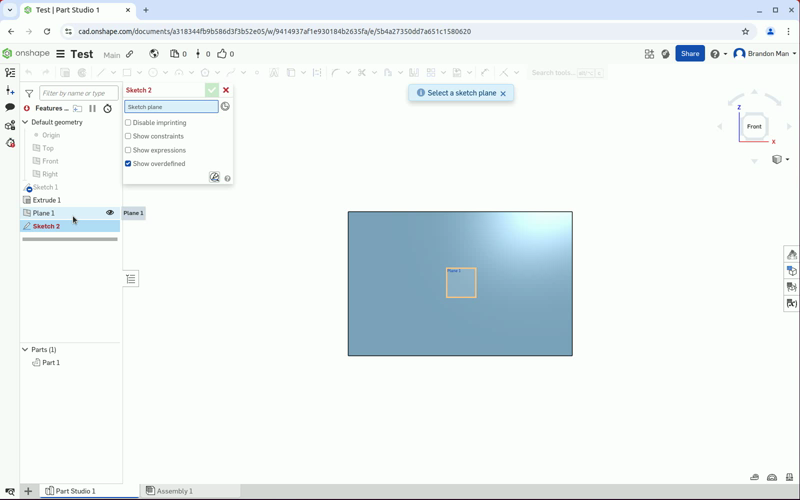
click(73, 215)
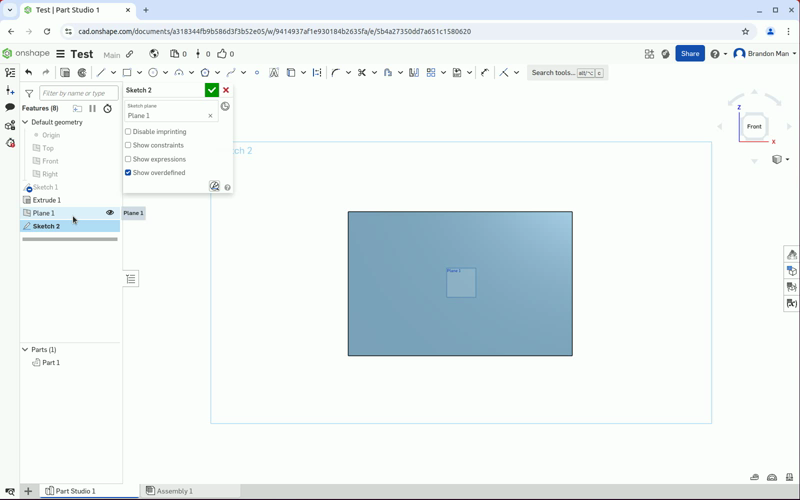
mouse_move(73, 352)
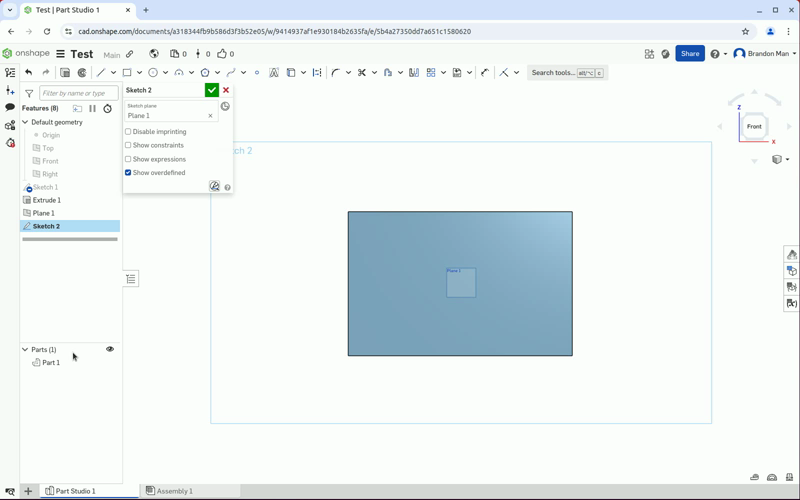
key(y)
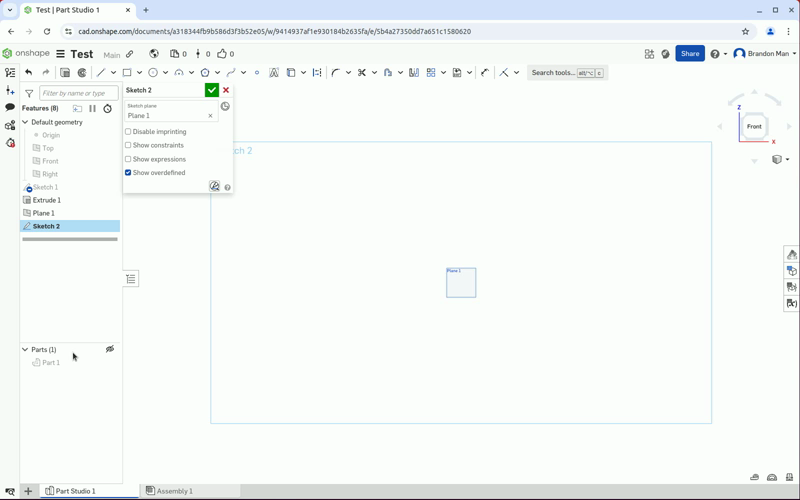
key(c)
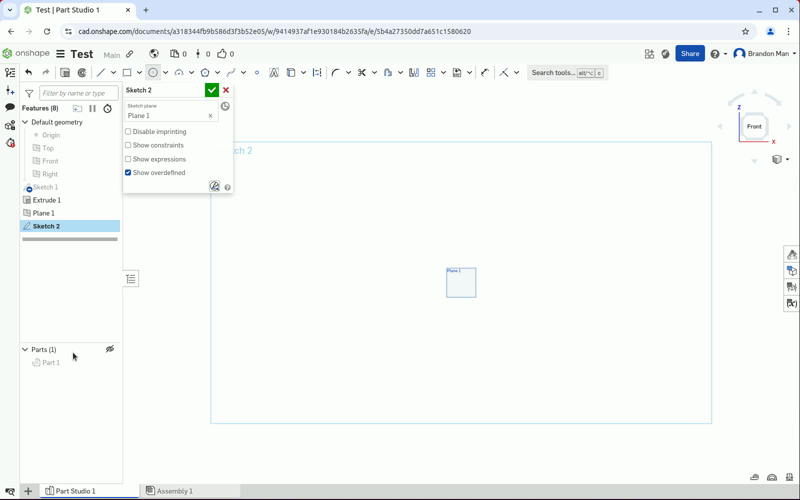
key_down(shift)
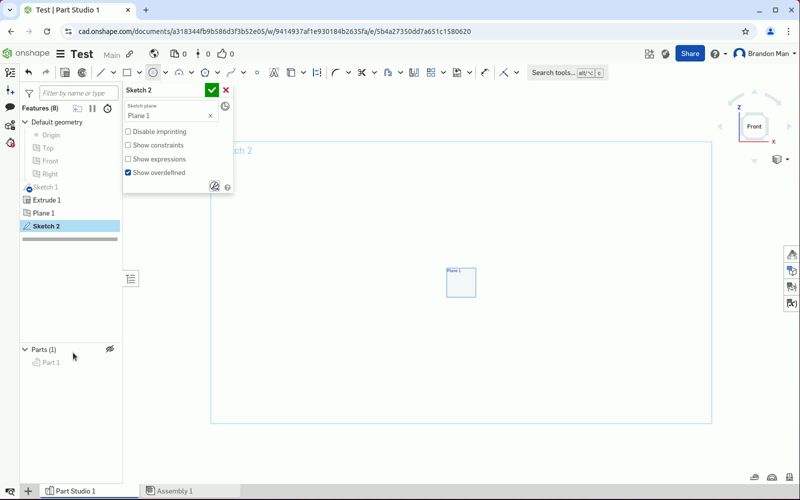
mouse_move(460, 282)
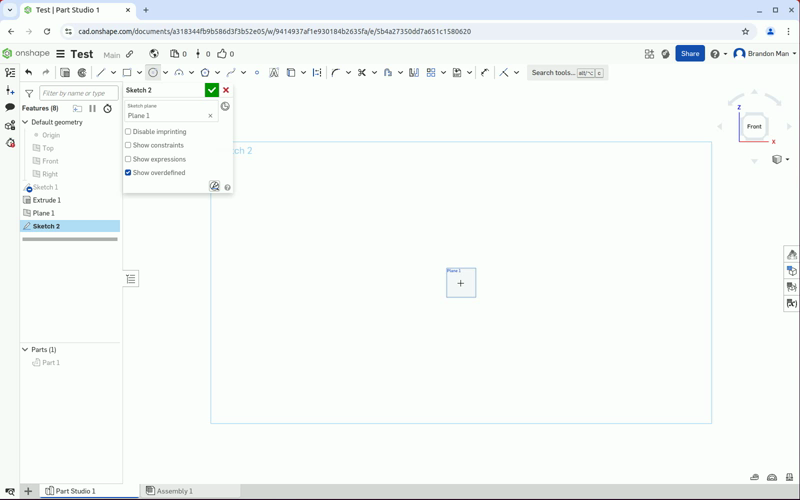
click(460, 282)
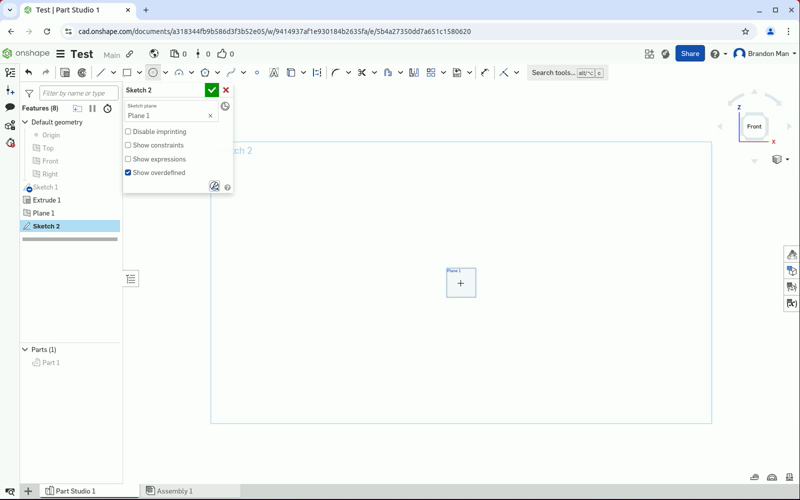
key_up(shift)
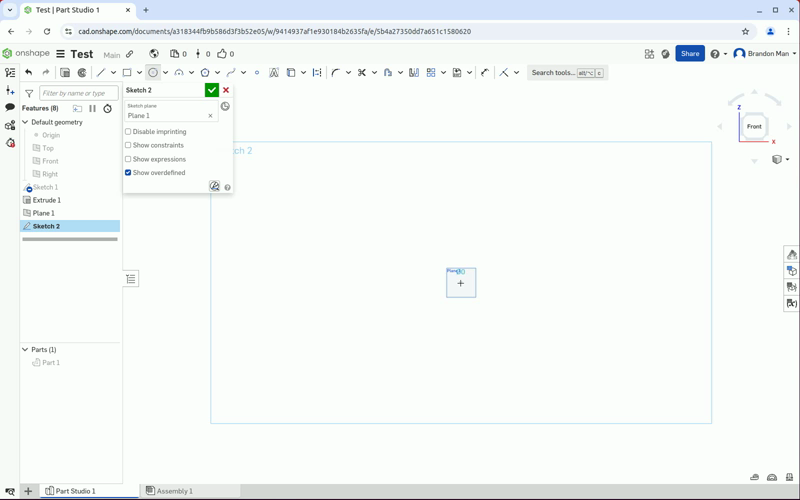
mouse_move(526, 282)
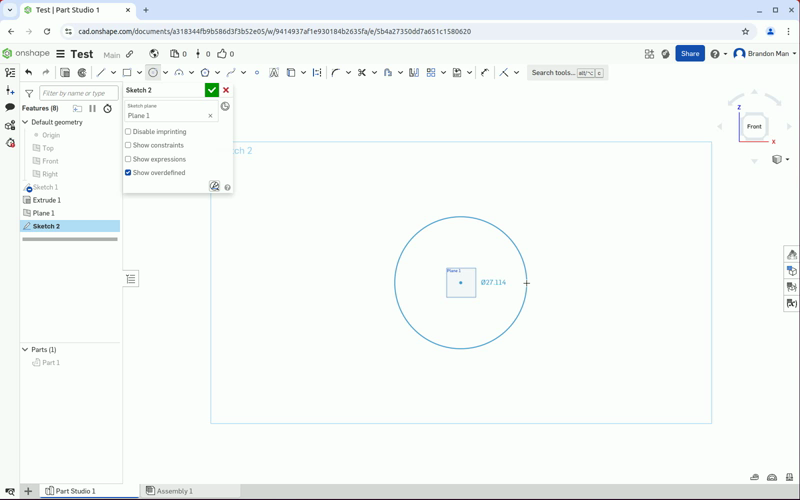
click(526, 282)
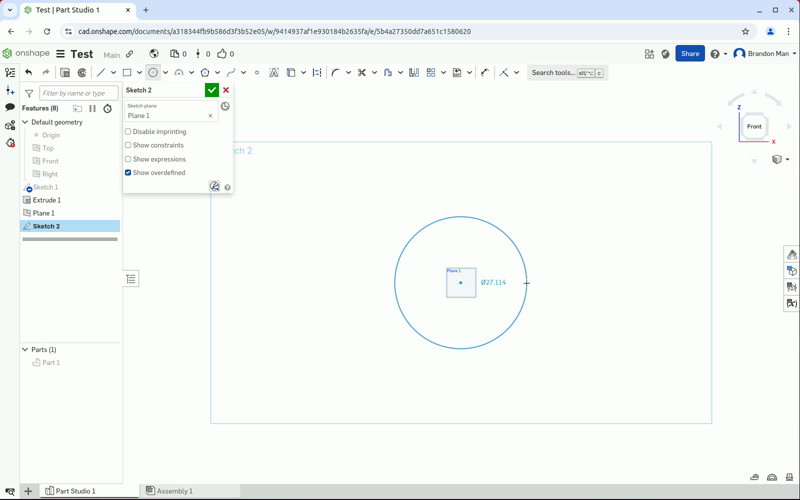
key(esc)
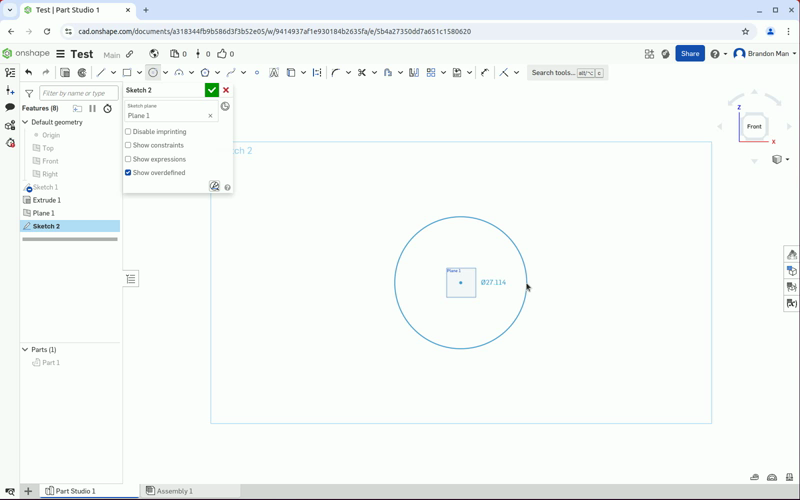
key(c)
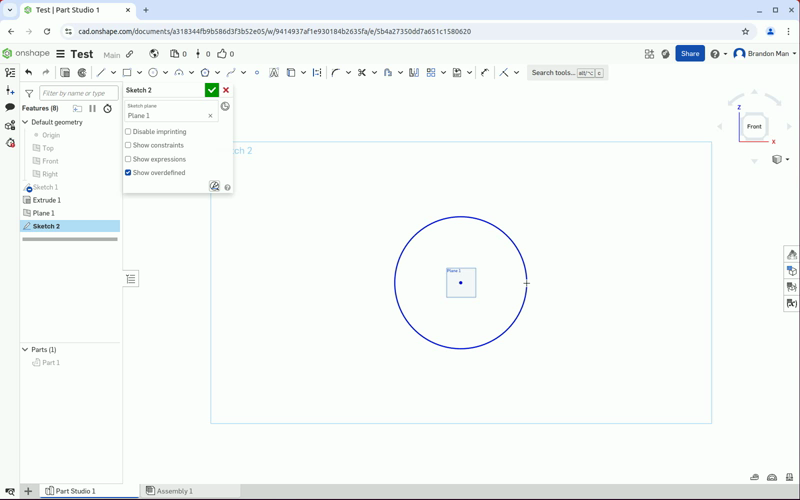
key_down(shift)
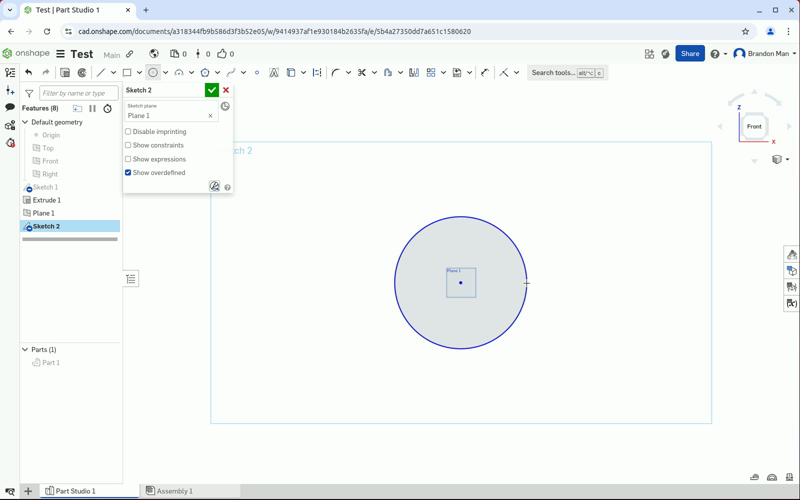
mouse_move(460, 282)
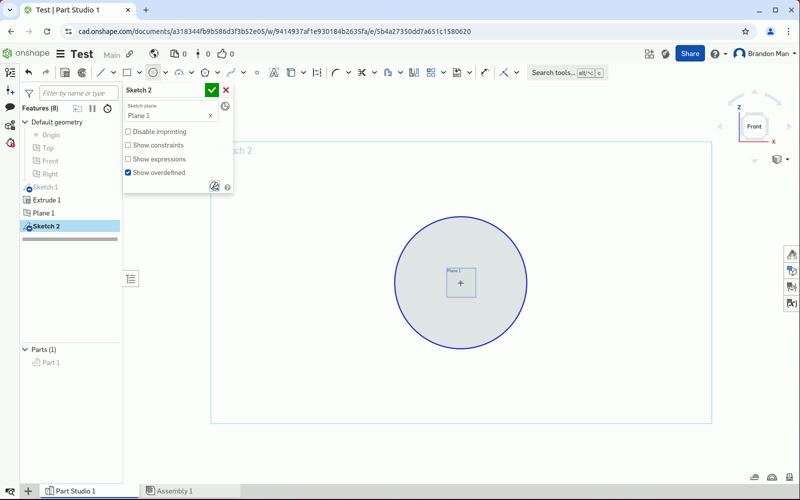
click(460, 282)
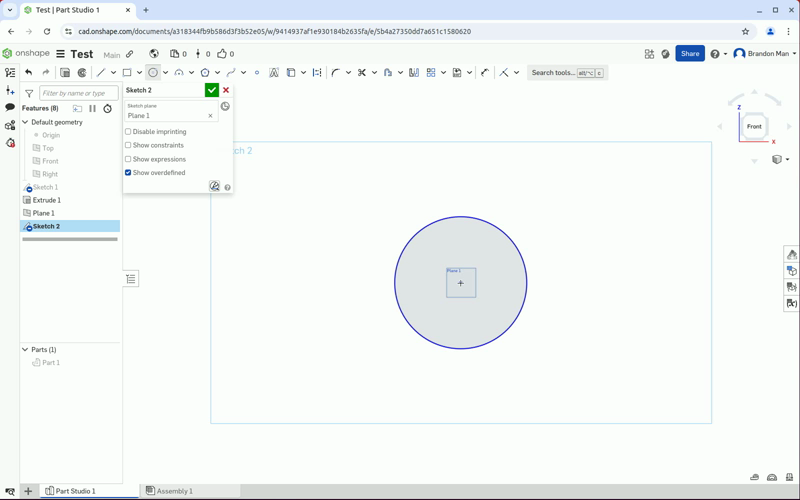
key_up(shift)
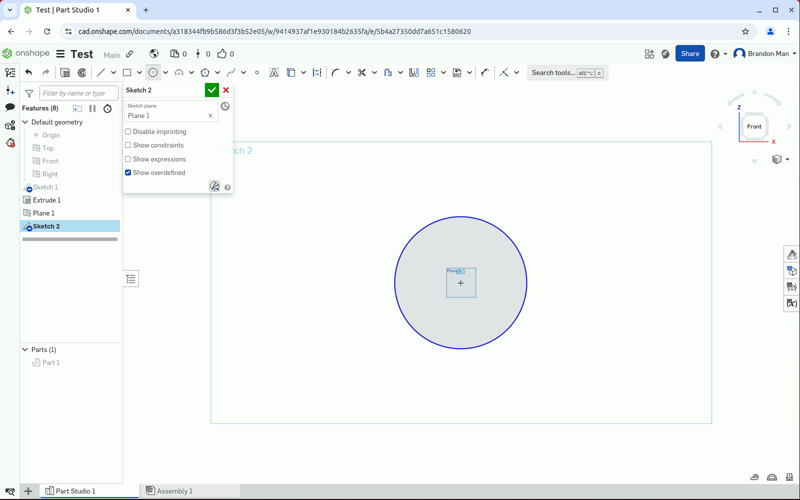
mouse_move(515, 282)
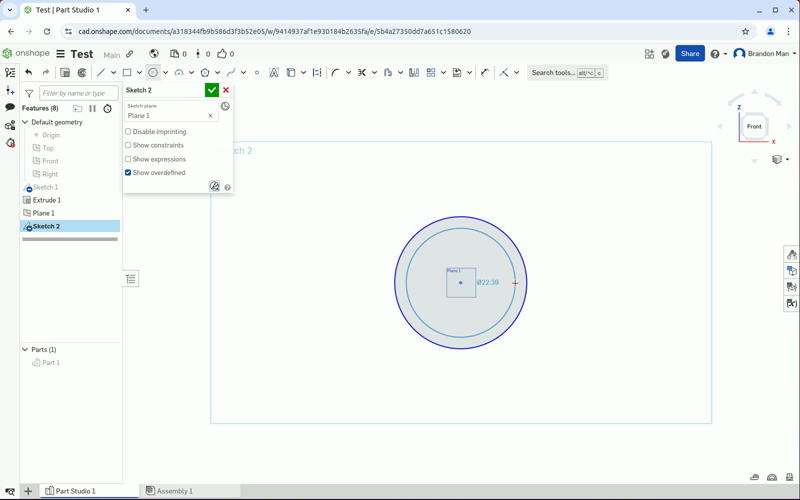
click(515, 282)
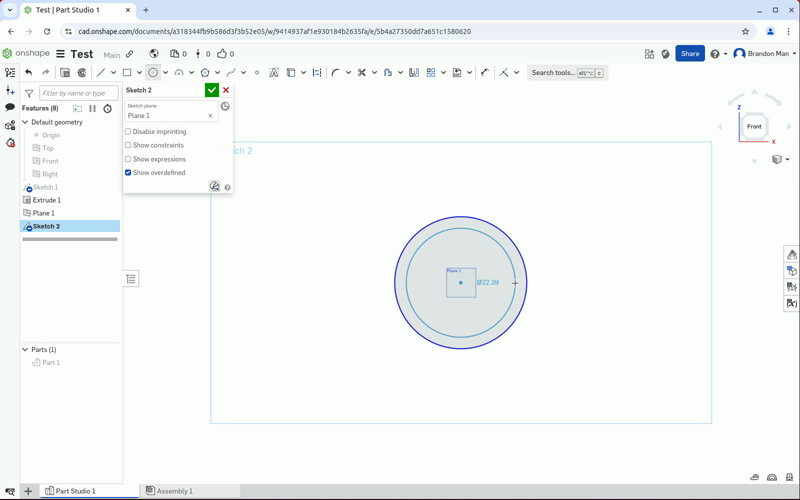
key(esc)
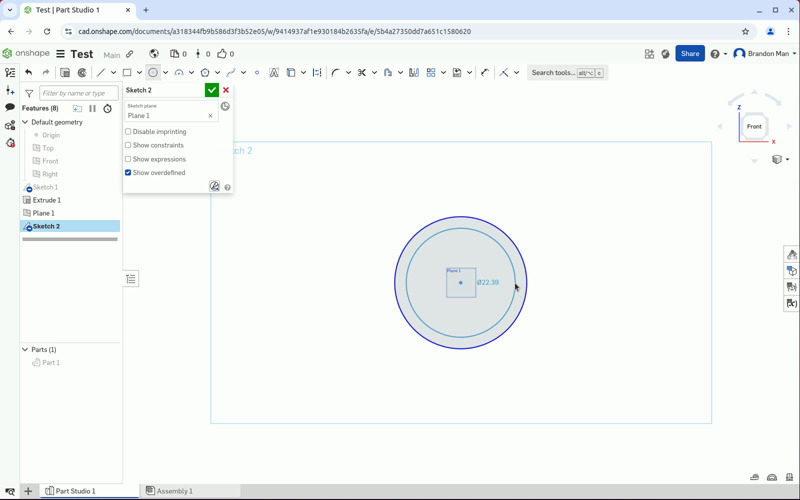
mouse_move(508, 246)
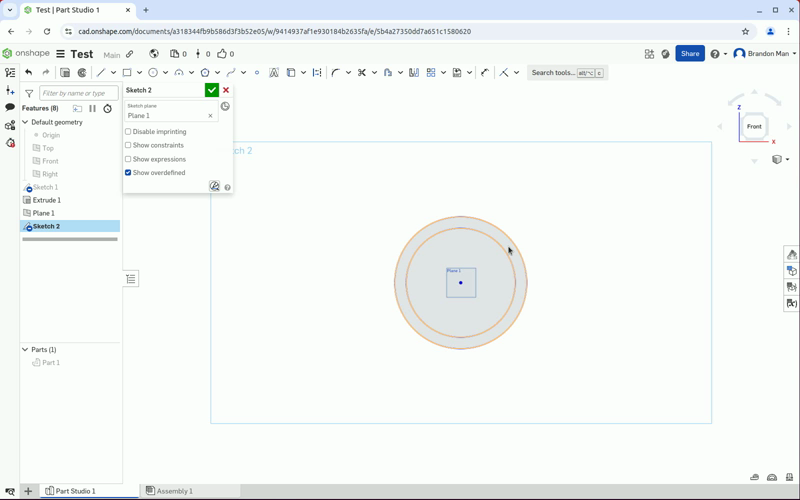
click(508, 246)
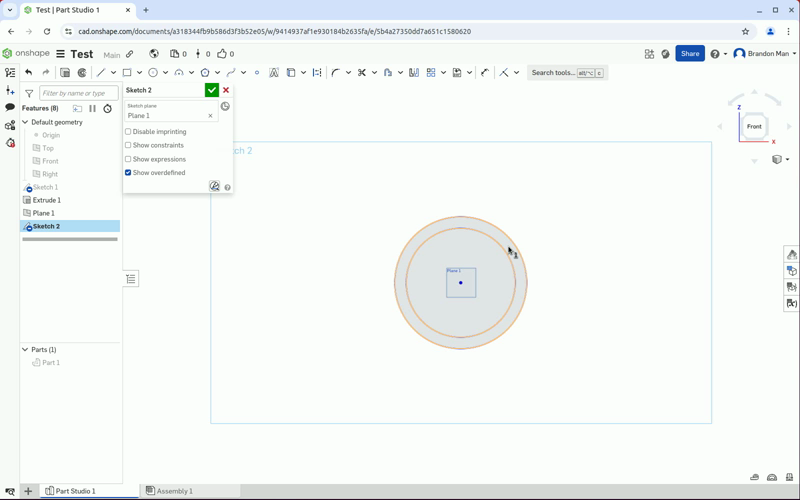
mouse_move(73, 352)
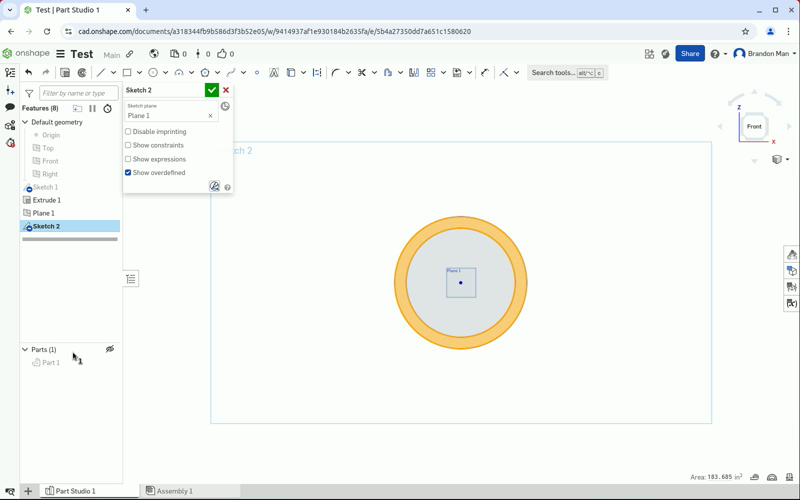
key(shift+y)
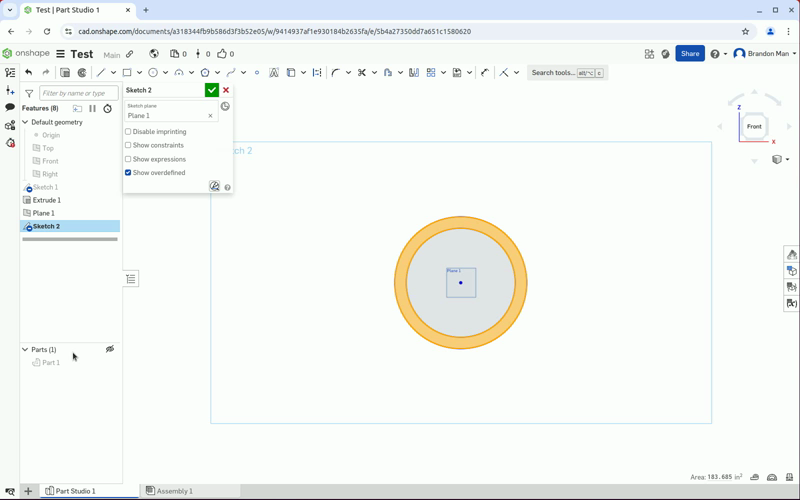
key(shift+e)
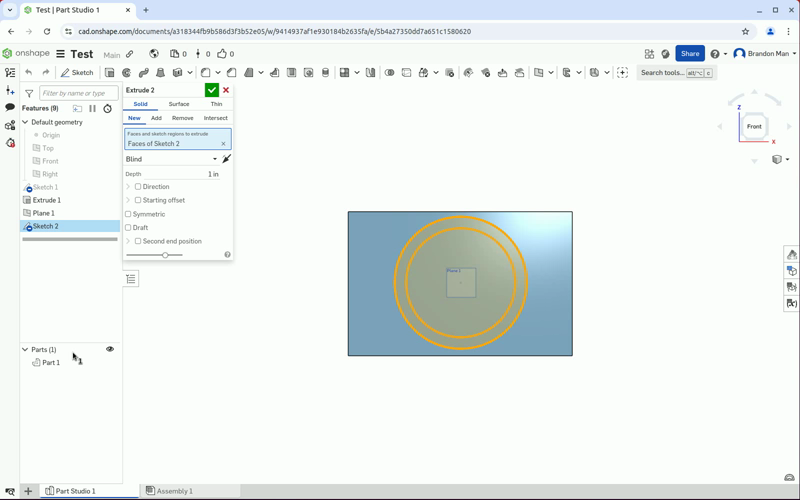
mouse_move(143, 106)
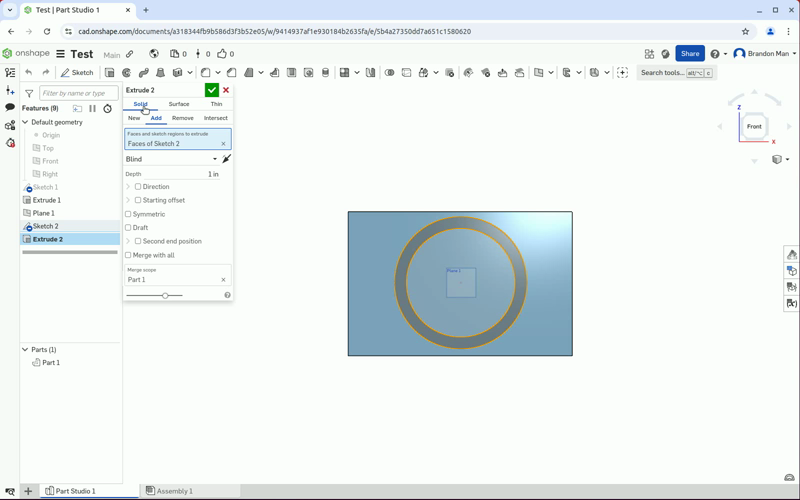
click(143, 106)
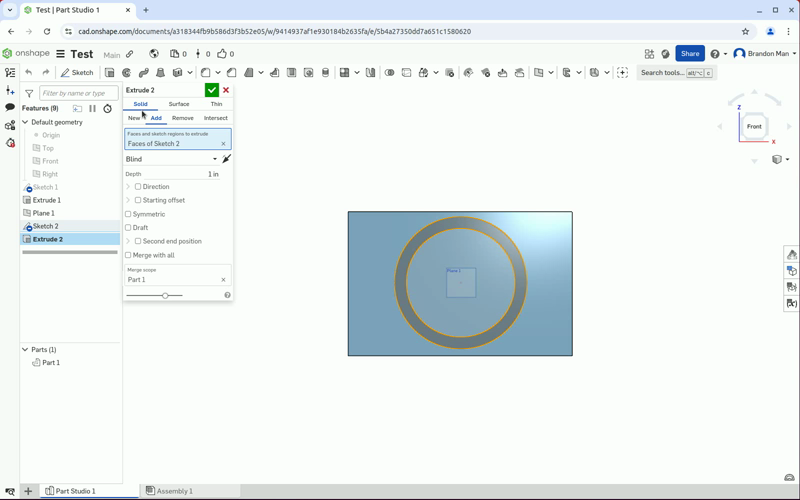
mouse_move(137, 120)
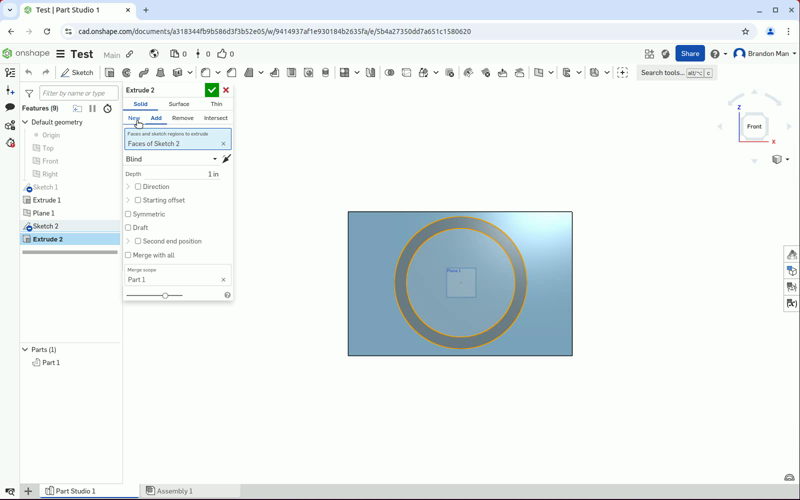
click(137, 120)
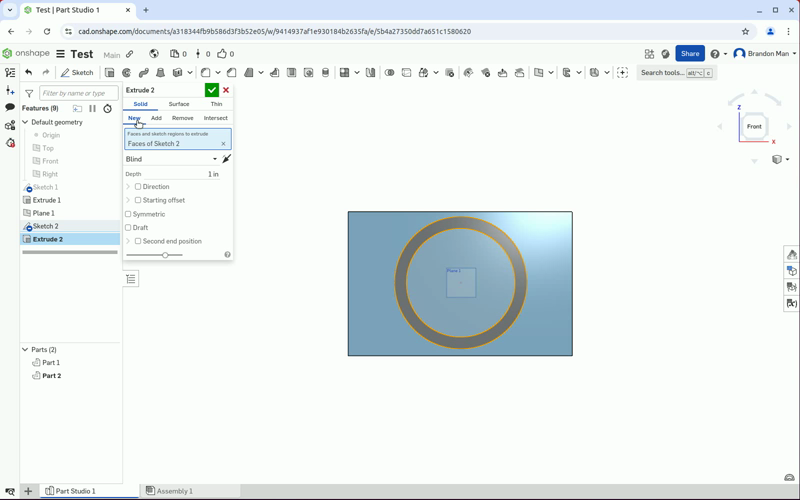
key(tab, 4)
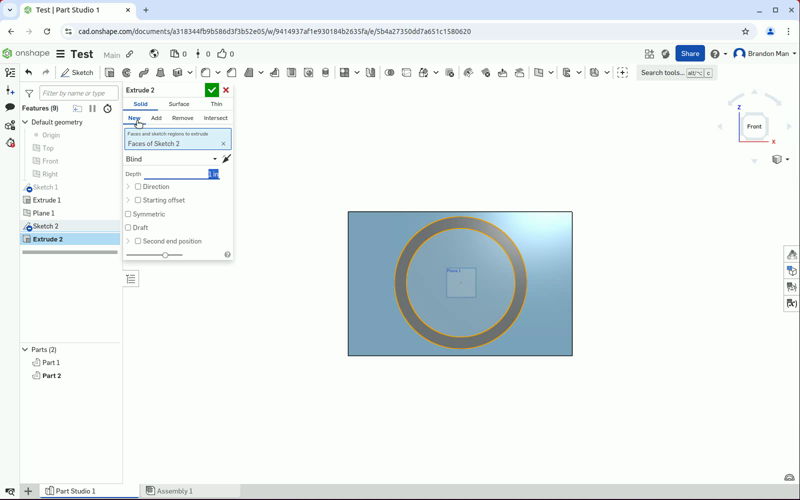
text(7.703)
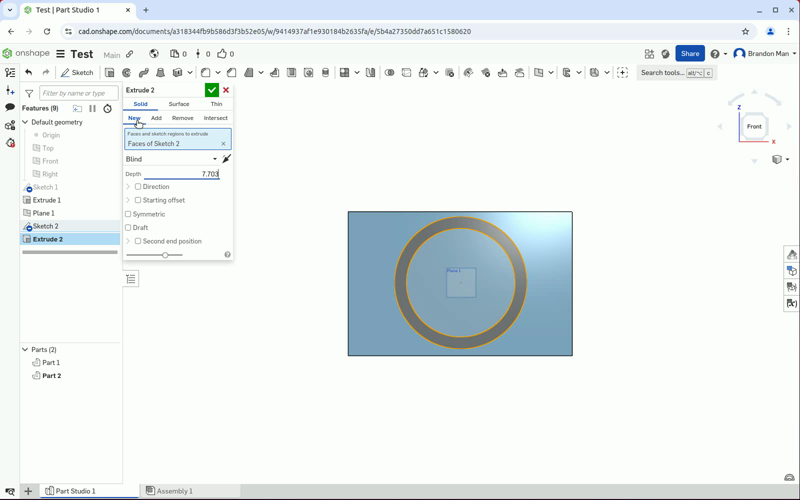
key(enter)
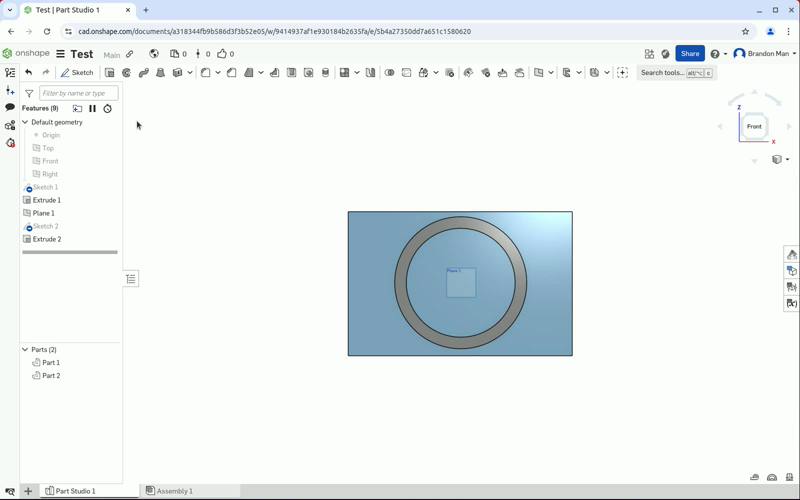
key(shift+h)
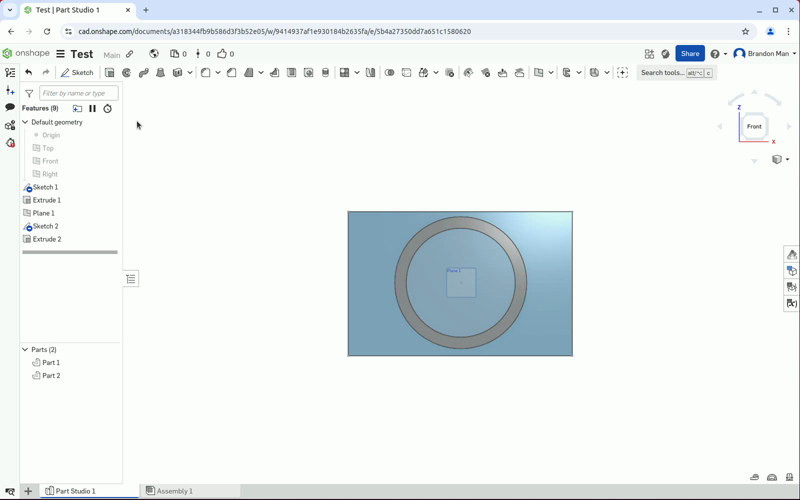
key(shift+h)
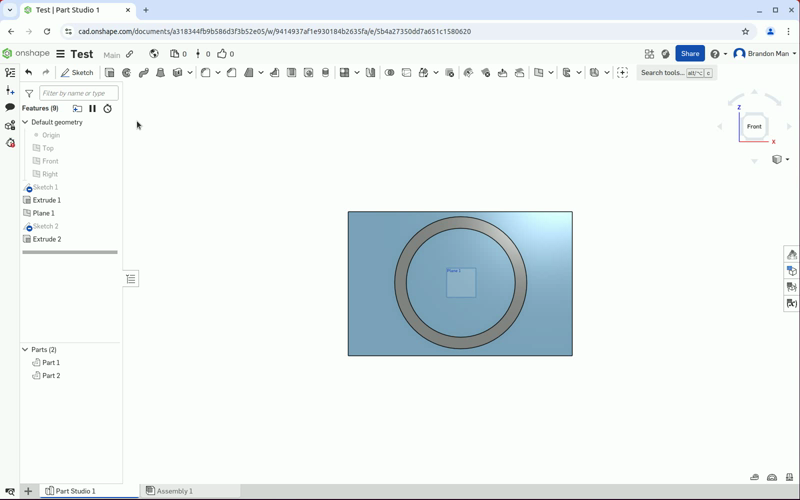
mouse_move(73, 189)
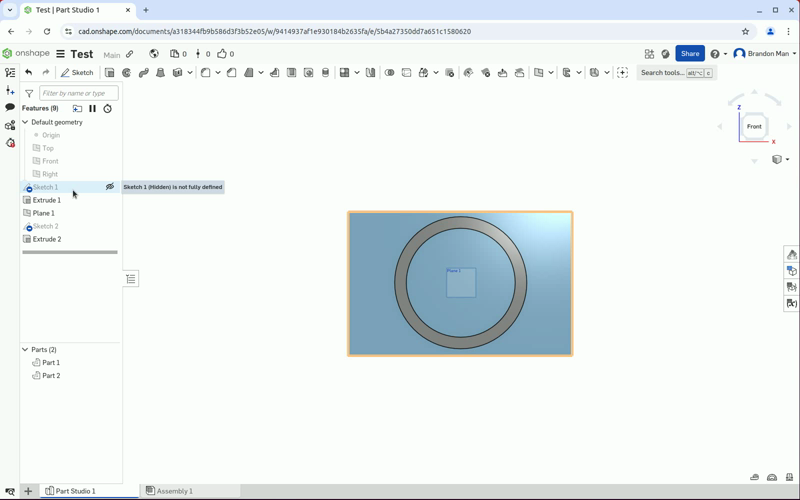
click(73, 189)
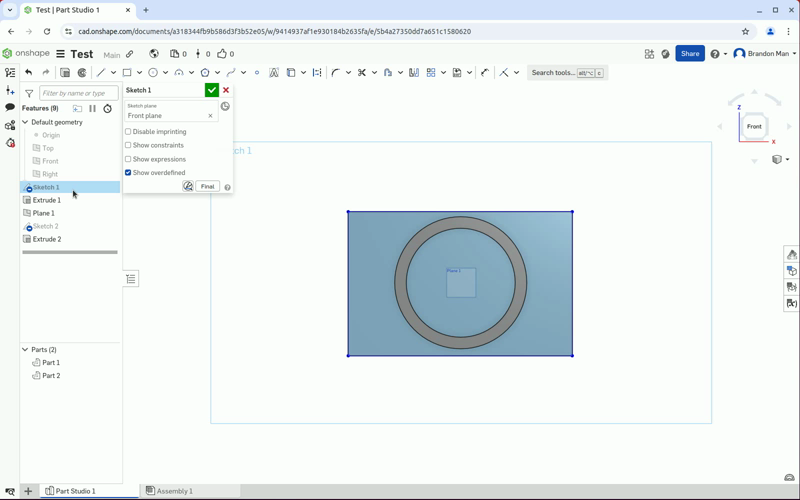
mouse_move(229, 92)
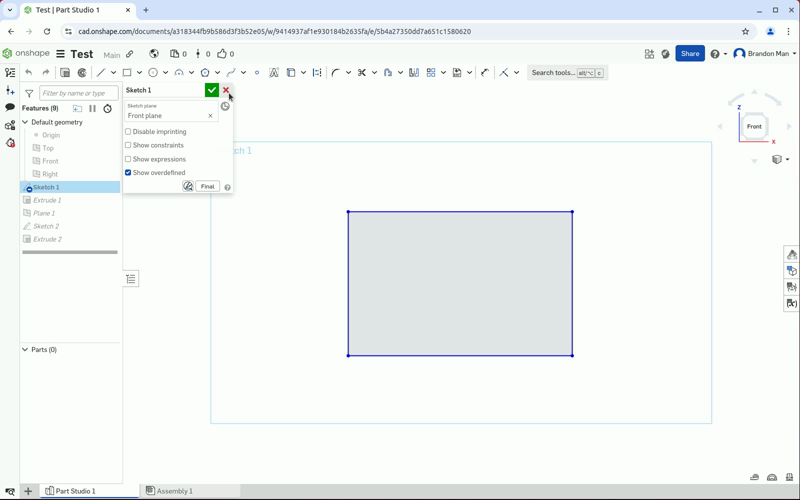
click(229, 92)
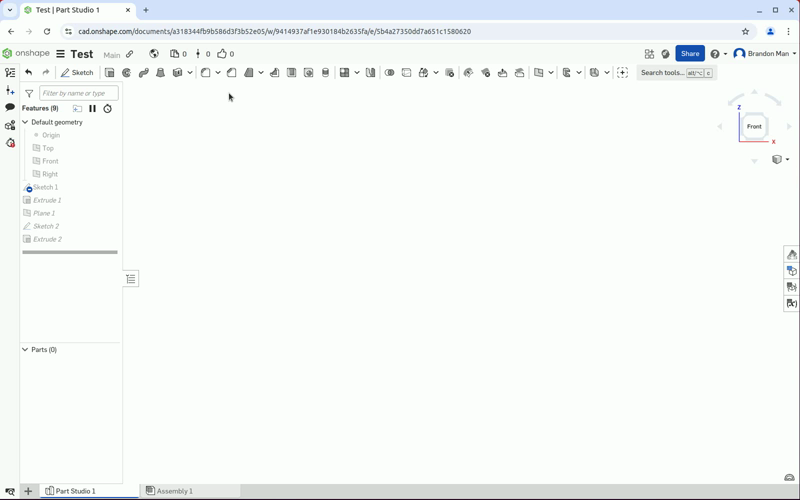
key(shift+s)
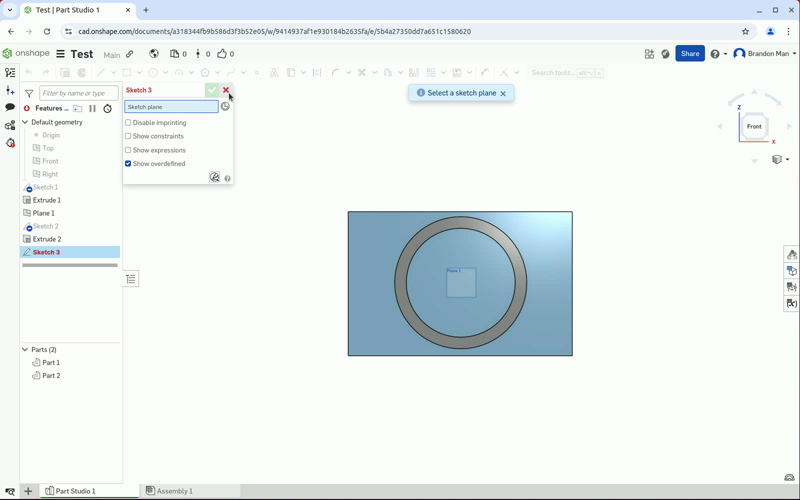
mouse_move(73, 215)
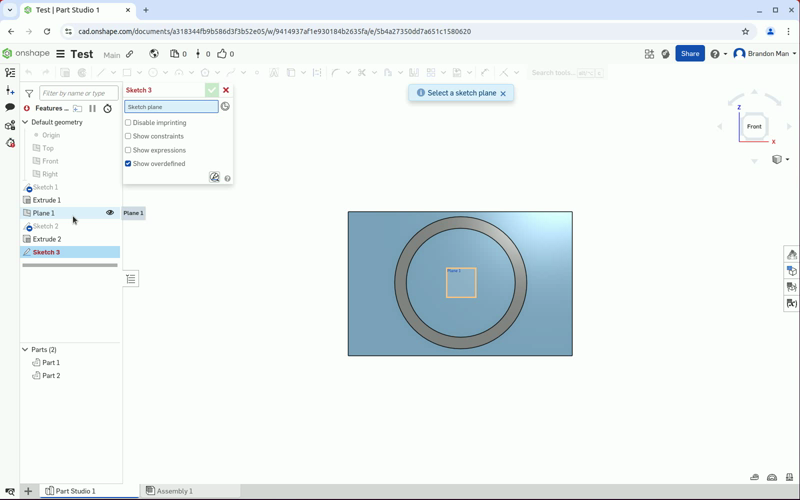
click(73, 215)
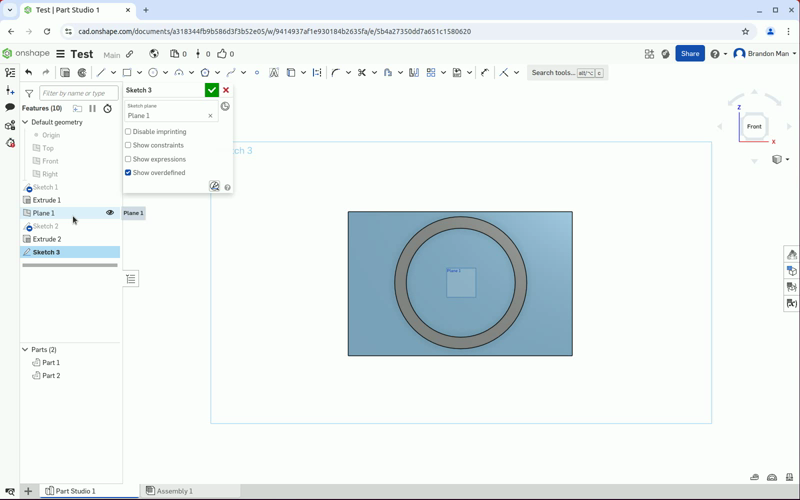
mouse_move(73, 352)
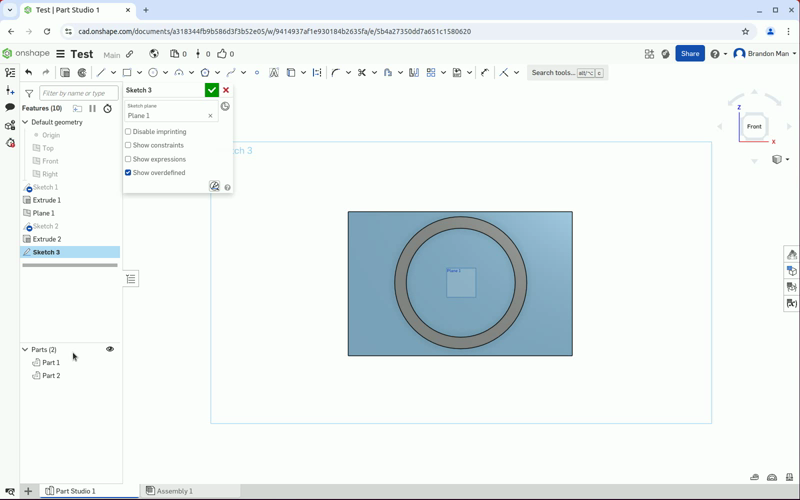
key(y)
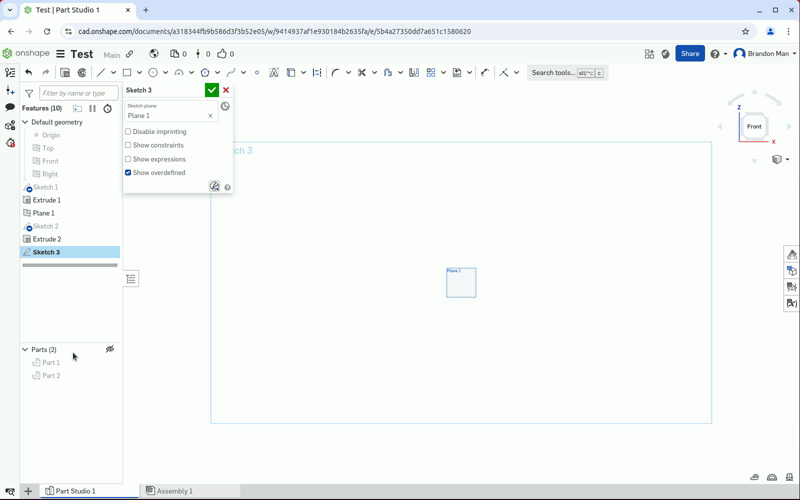
key(c)
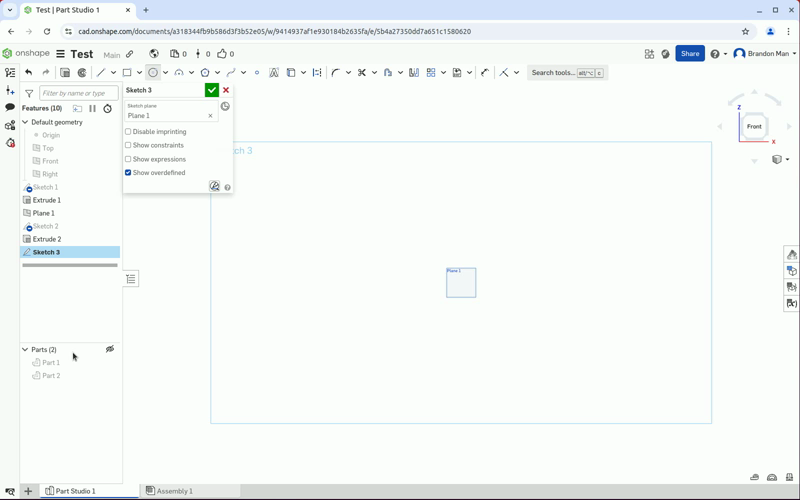
key_down(shift)
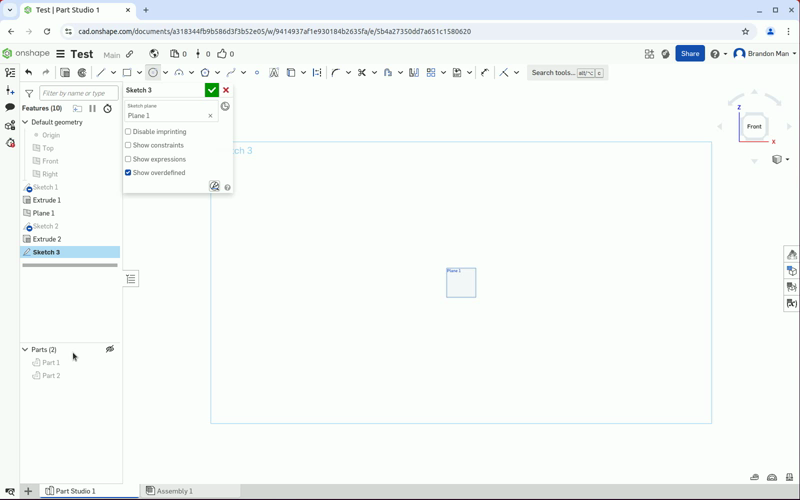
mouse_move(460, 282)
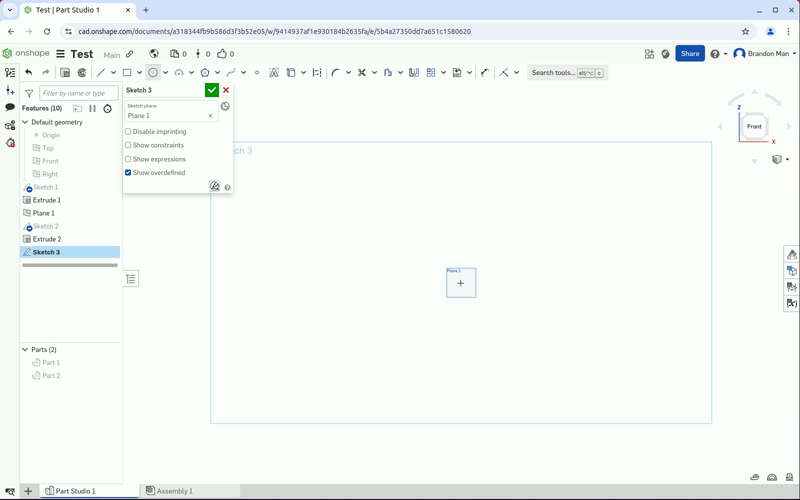
click(460, 282)
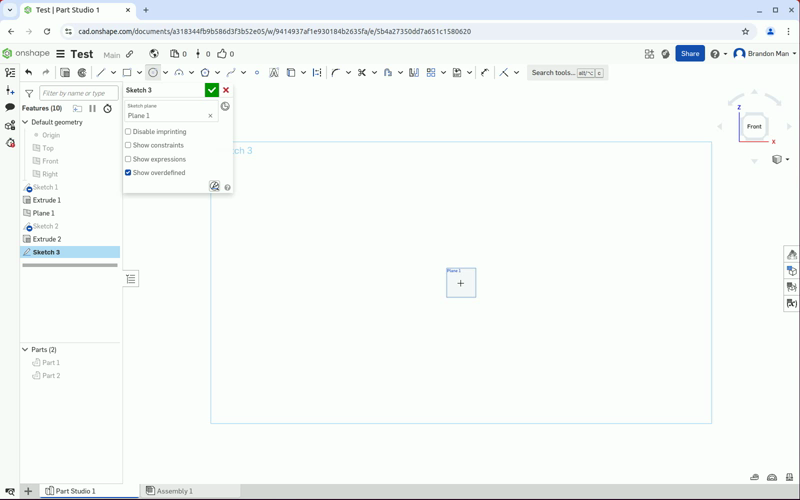
key_up(shift)
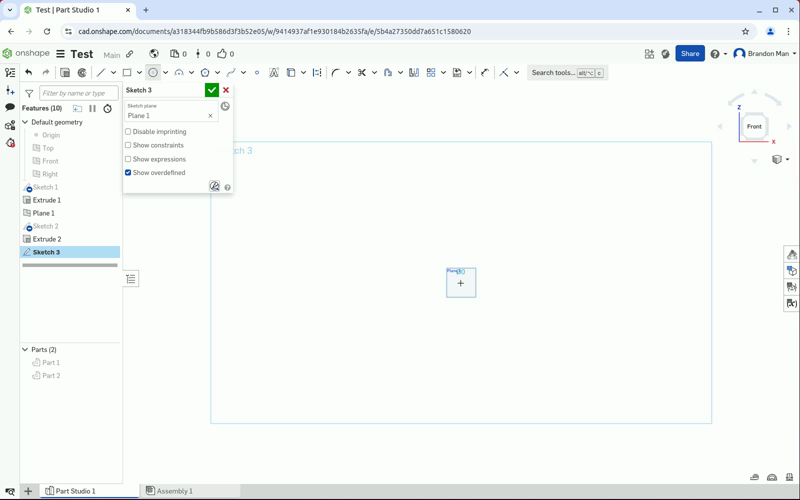
mouse_move(526, 282)
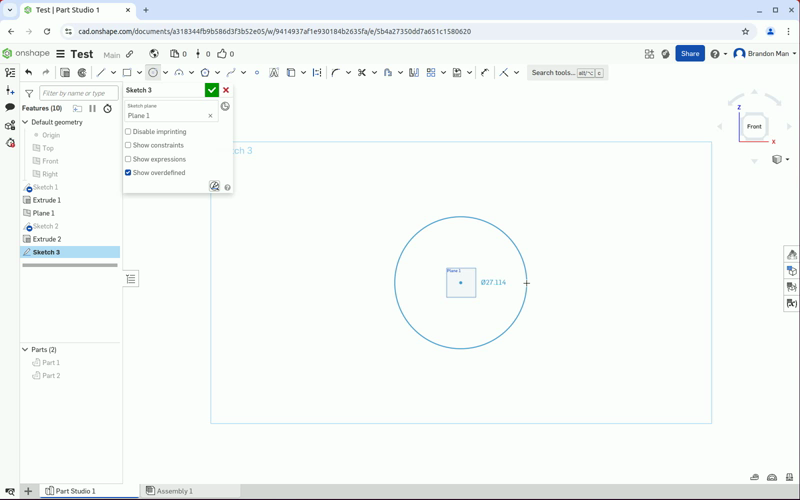
click(526, 282)
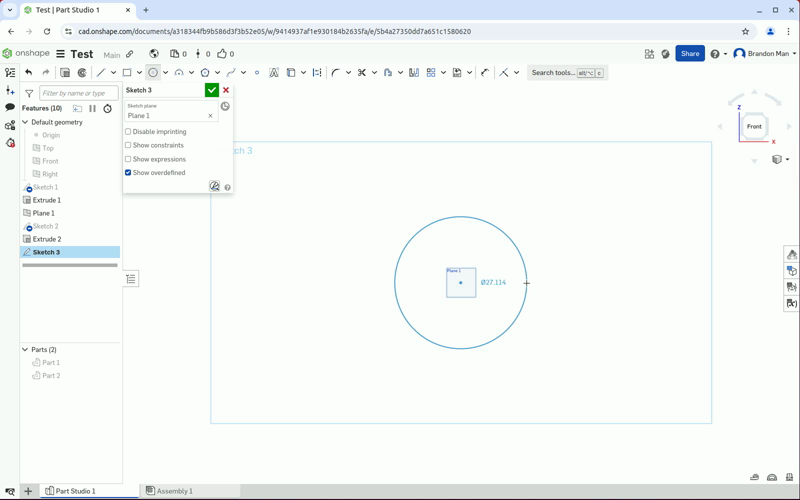
key(esc)
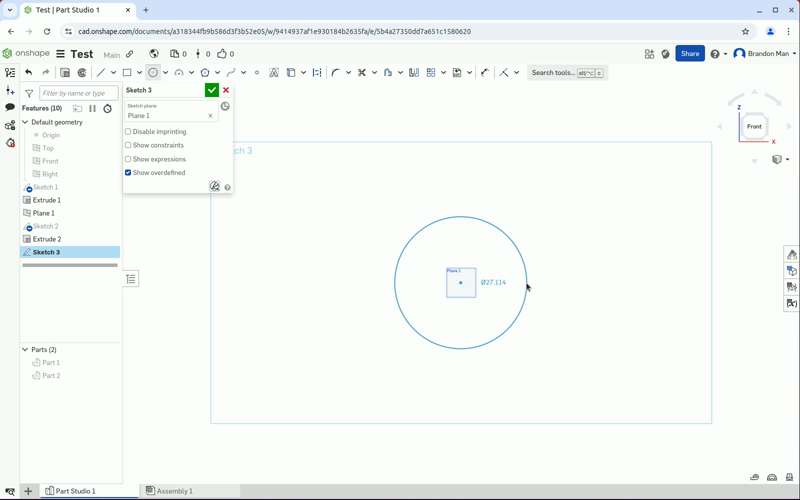
key(c)
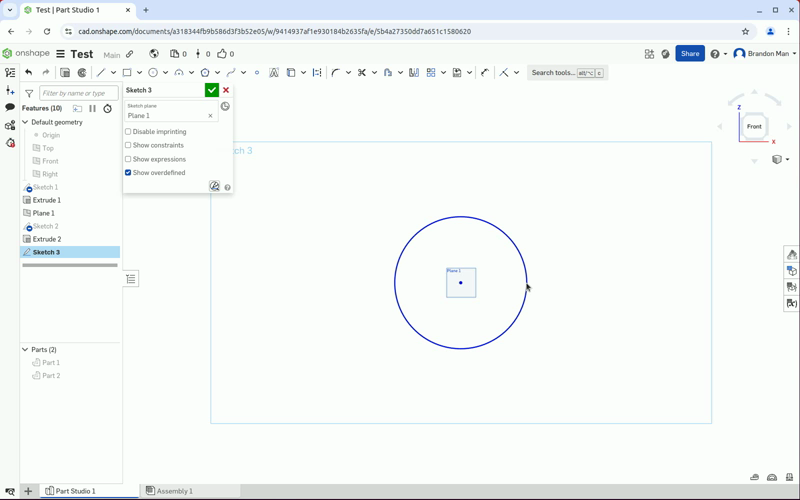
key_down(shift)
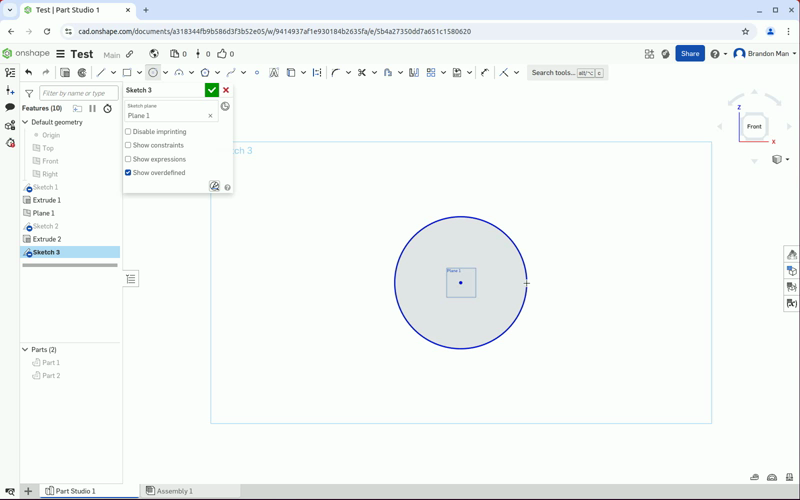
mouse_move(460, 282)
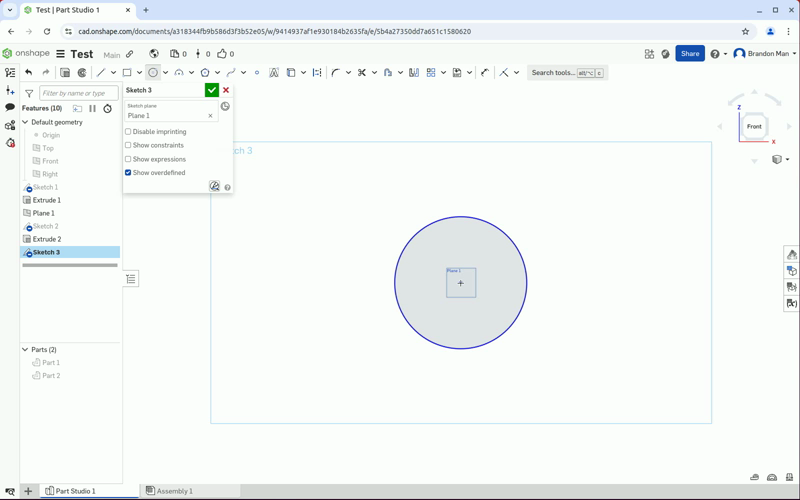
click(460, 282)
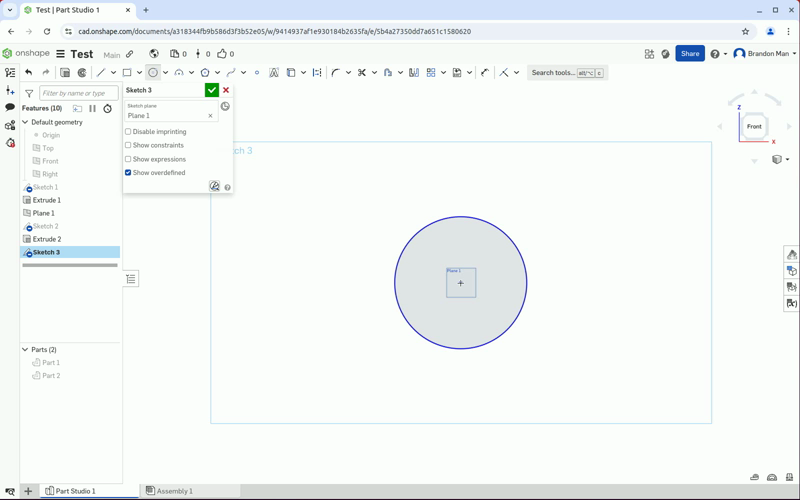
key_up(shift)
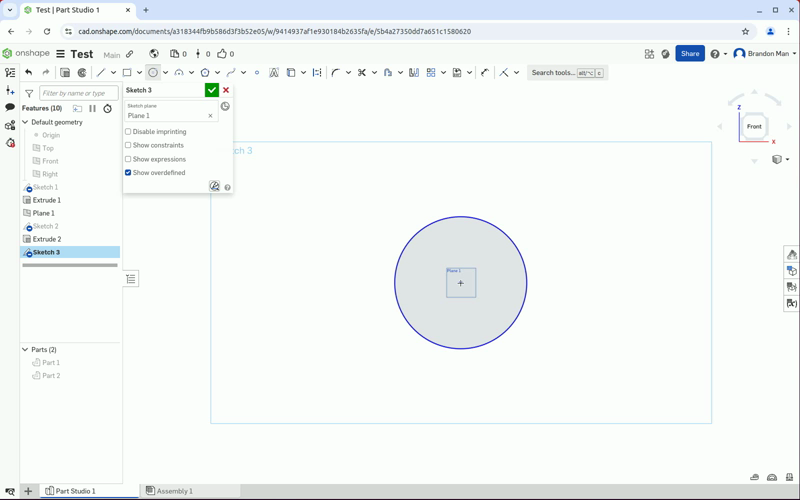
mouse_move(515, 282)
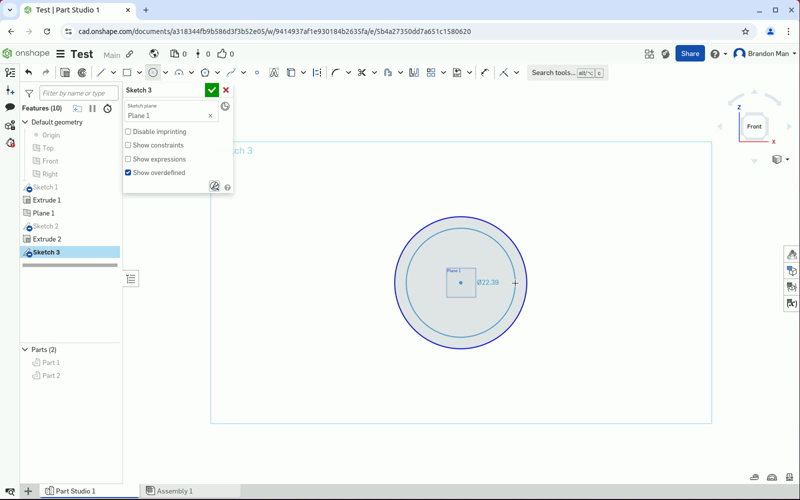
click(515, 282)
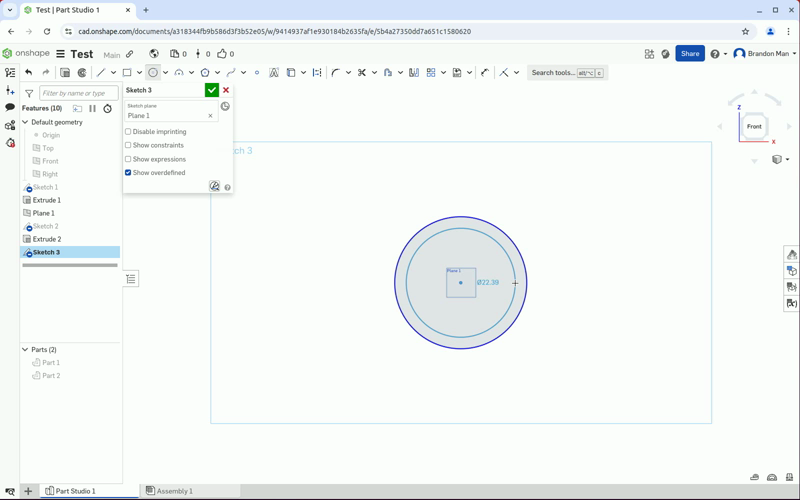
key(esc)
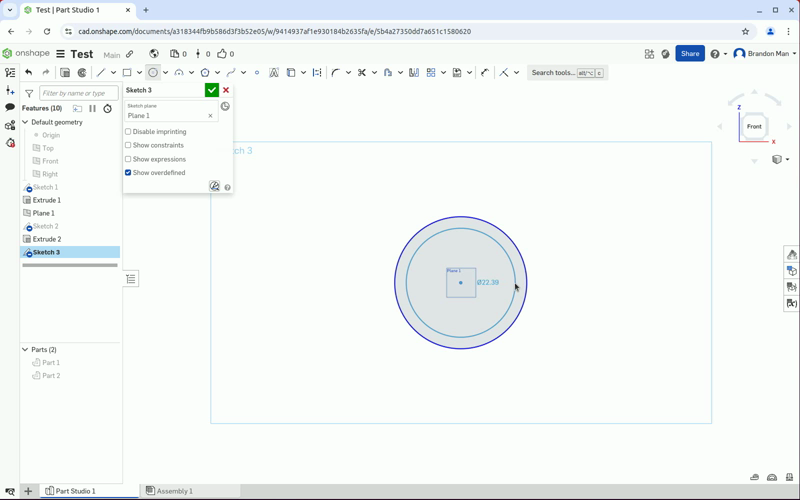
mouse_move(438, 340)
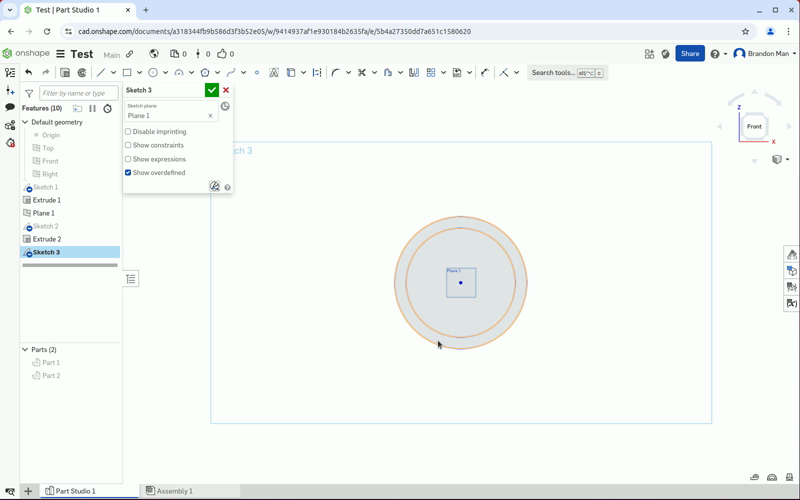
click(438, 340)
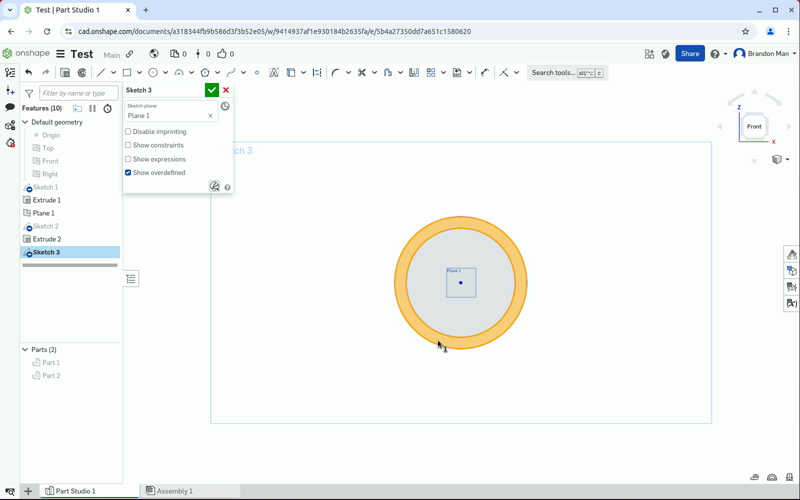
mouse_move(73, 352)
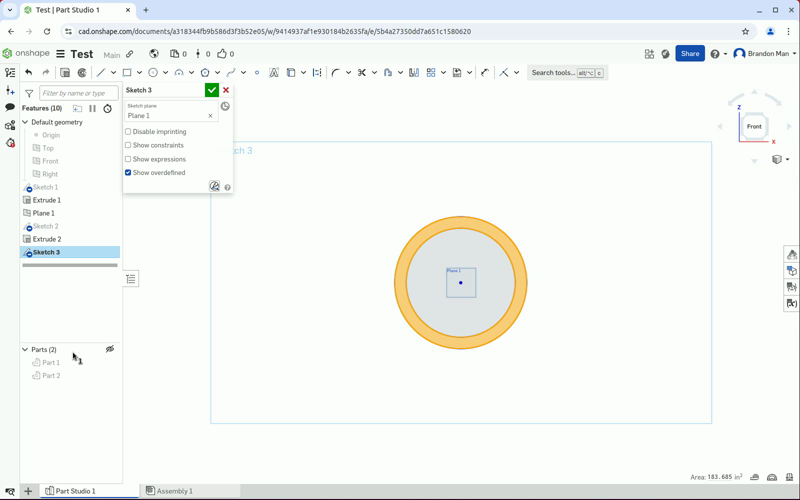
key(shift+y)
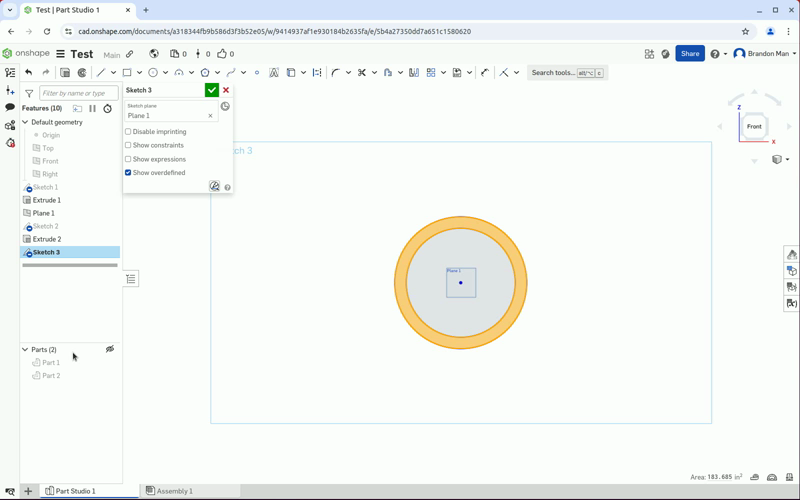
key(shift+e)
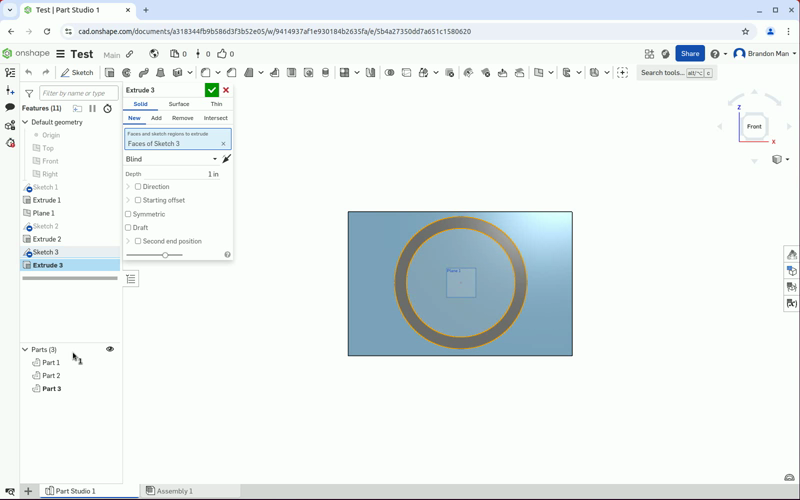
mouse_move(143, 106)
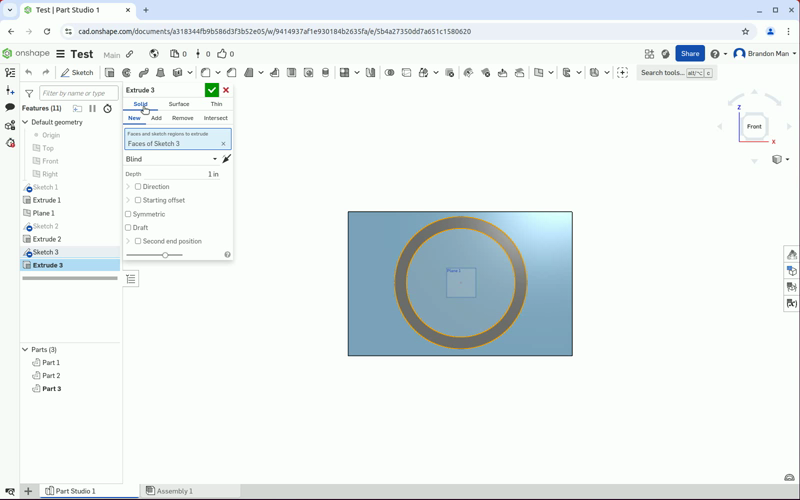
click(143, 106)
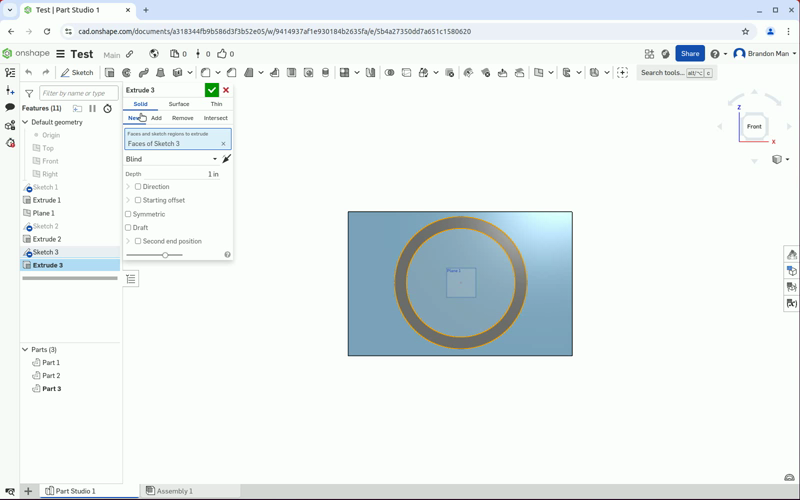
mouse_move(137, 120)
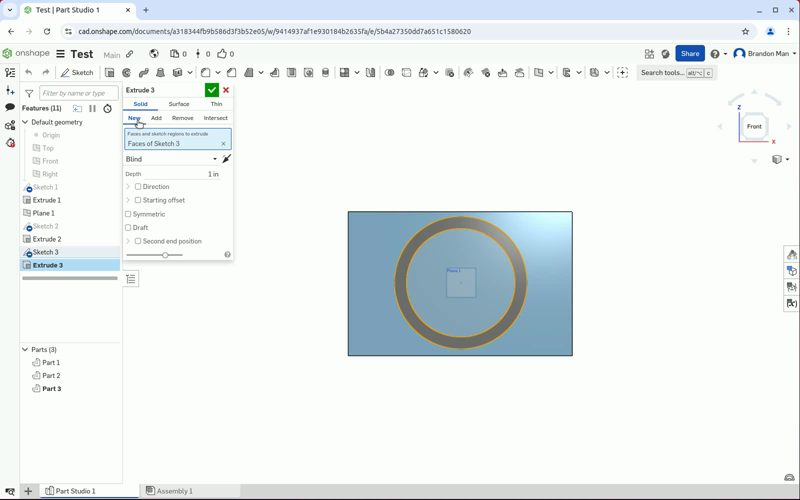
click(137, 120)
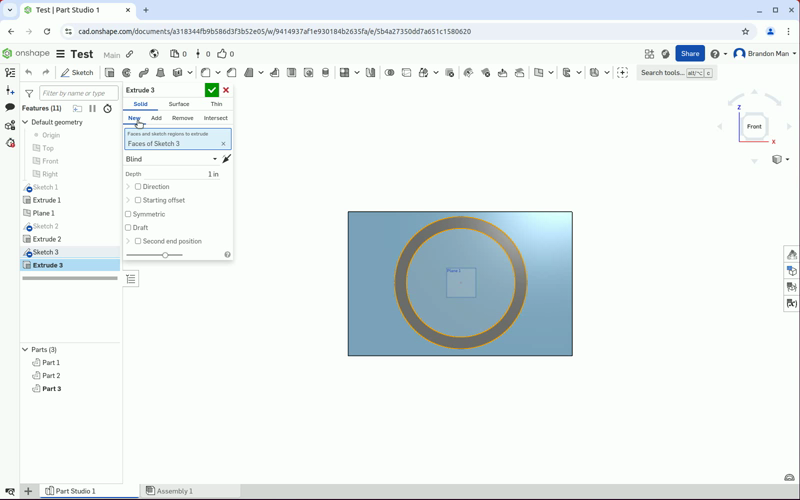
key(tab, 4)
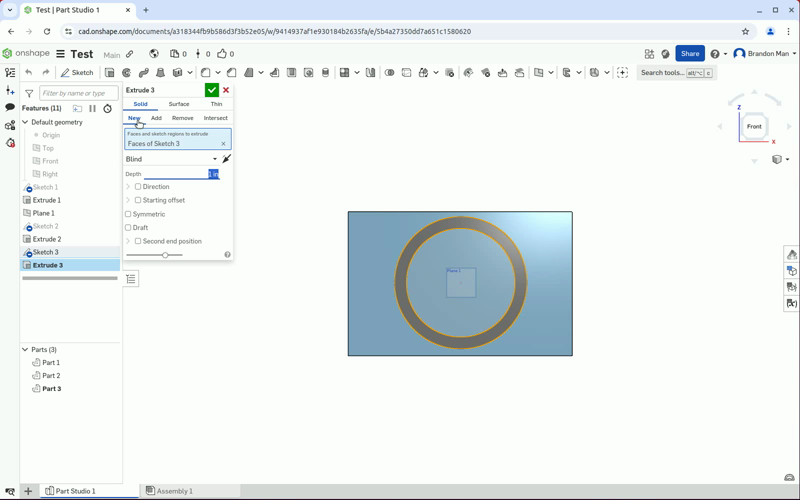
text(7.703)
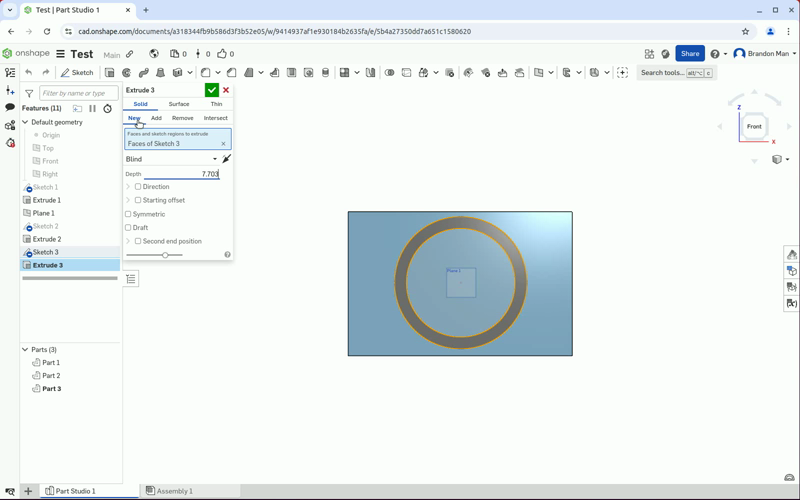
key(enter)
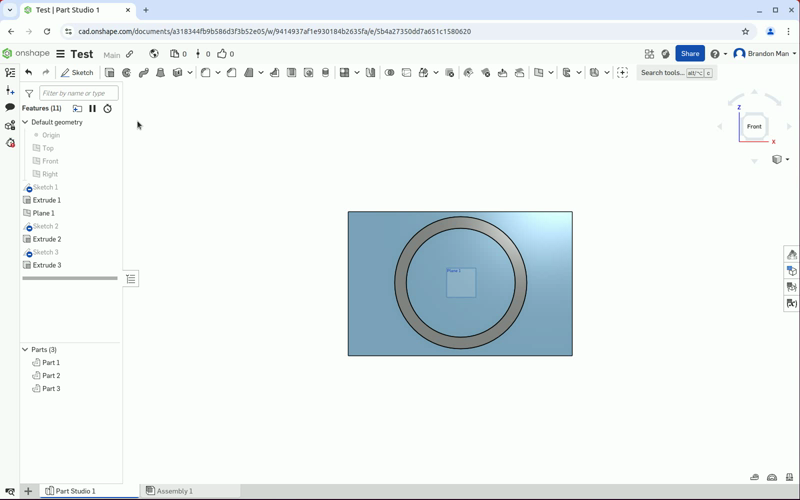
key(shift+h)
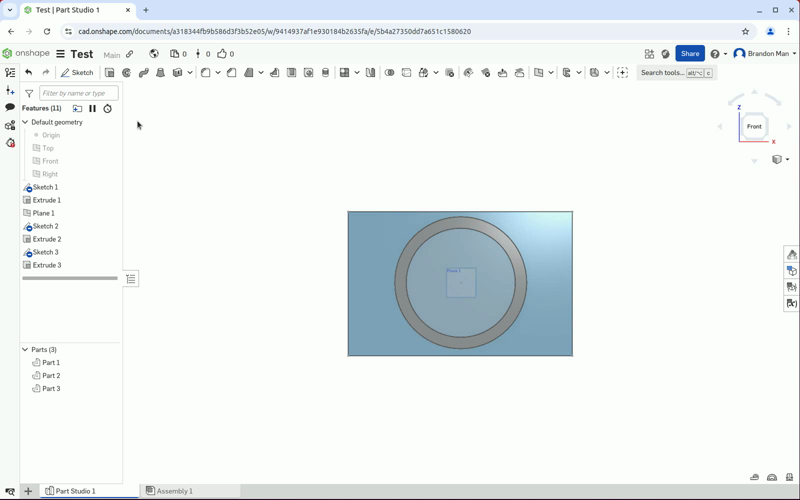
key(shift+h)
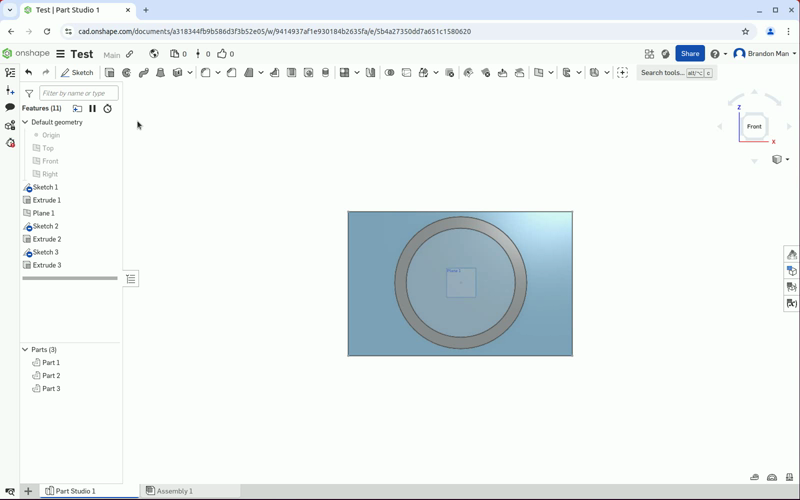
key(shift+7)
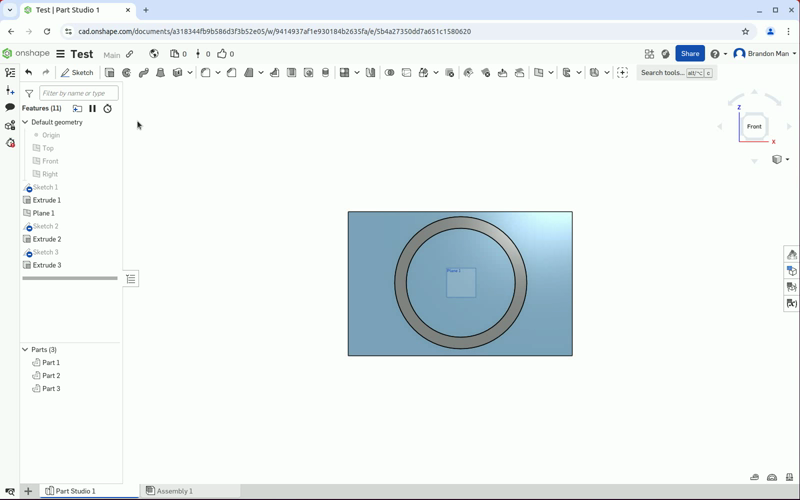
key(left, 2)
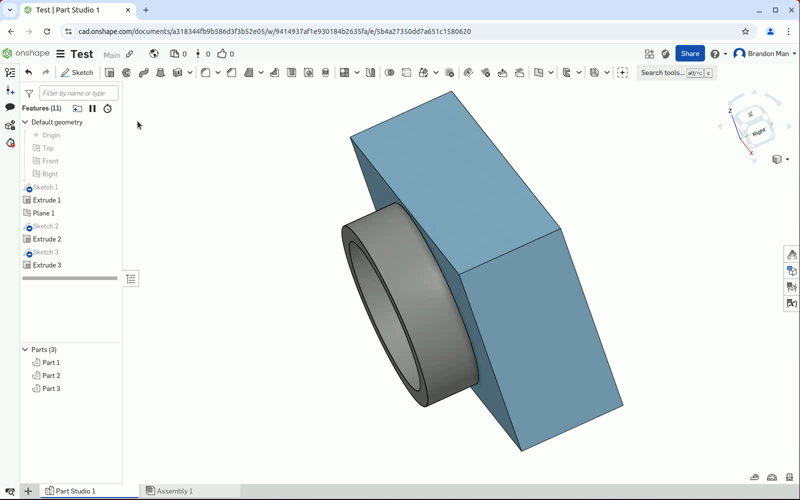
key(down, 2)
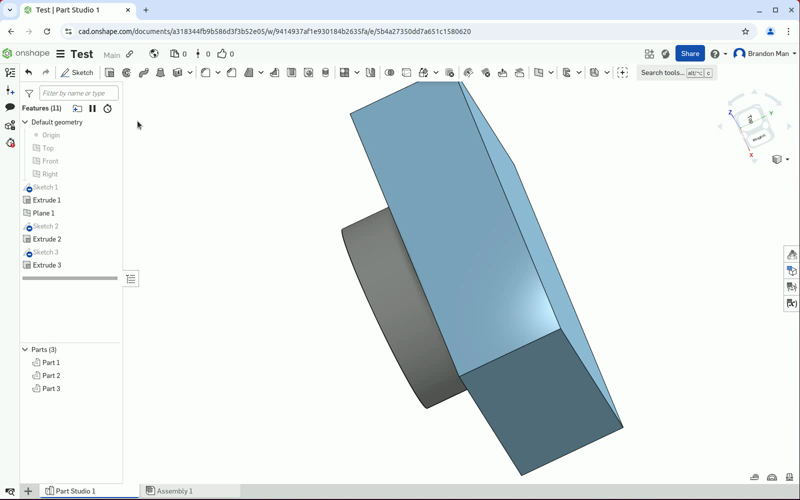
key(up, 2)
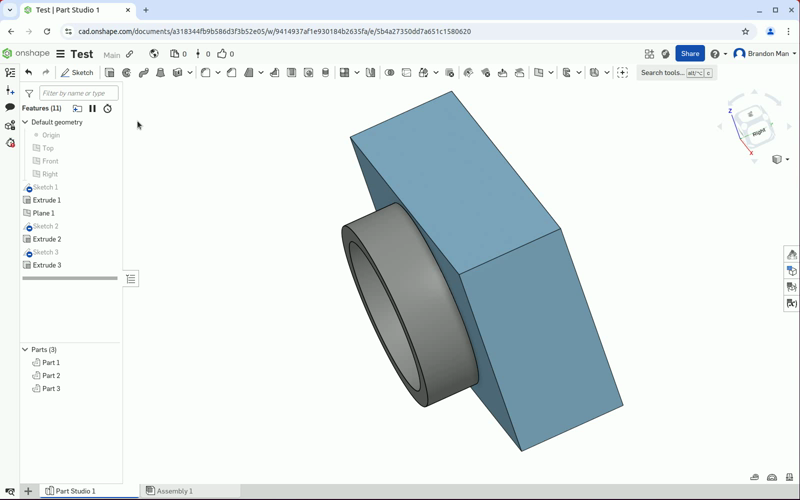
key(right, 2)
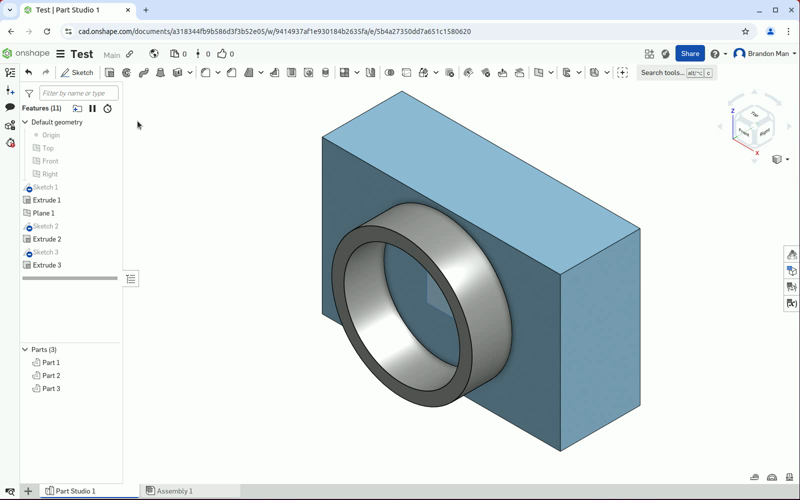
mouse_move(73, 189)
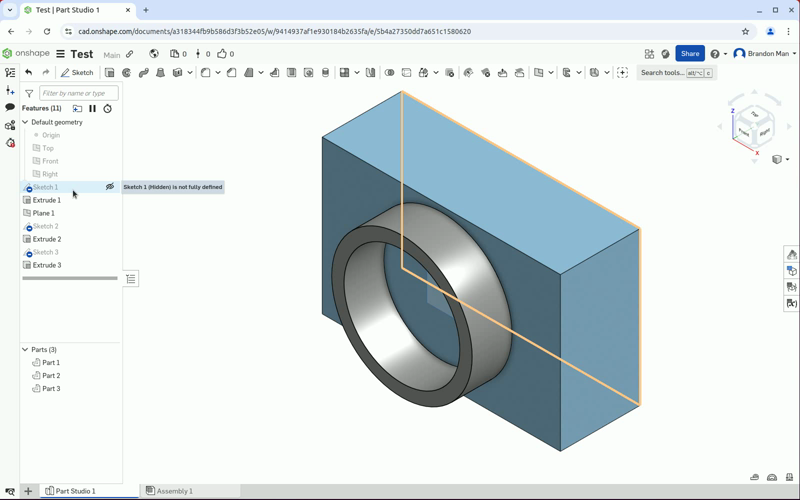
click(73, 189)